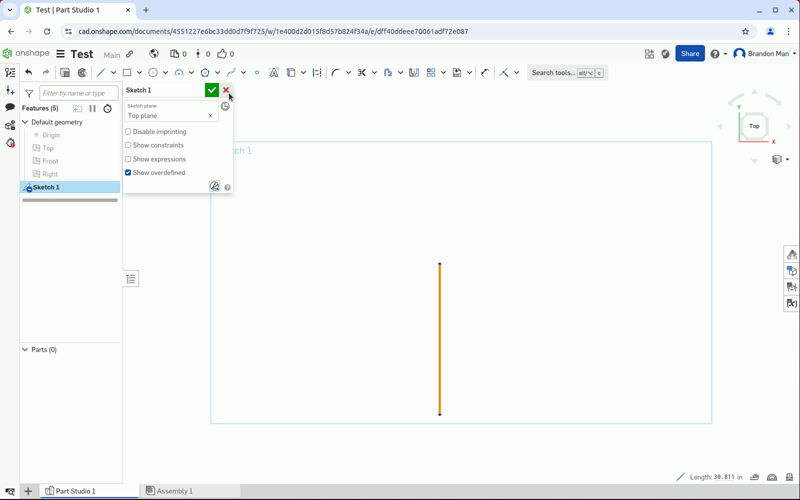
key(shift+h)
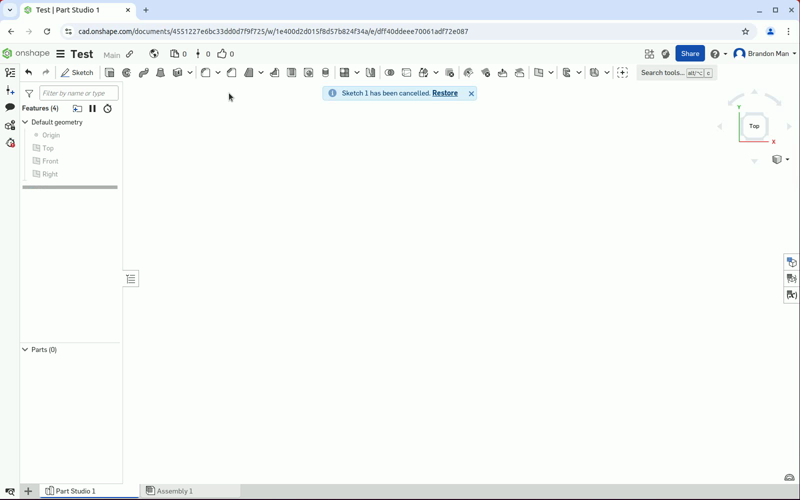
mouse_move(73, 352)
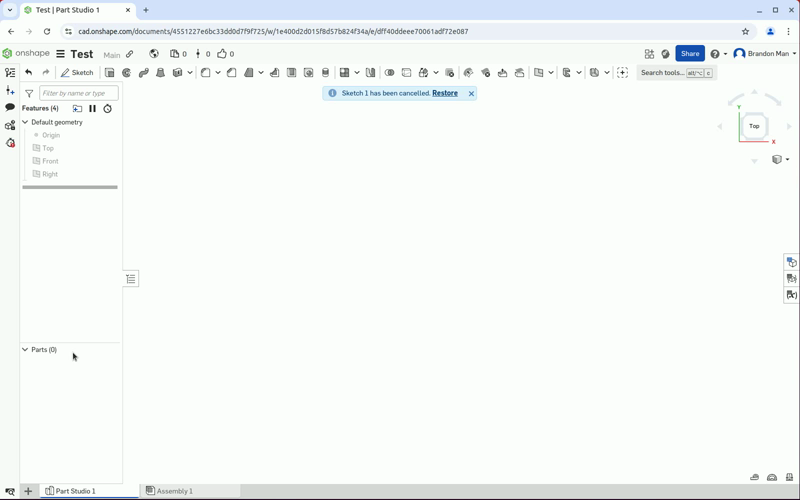
key(y)
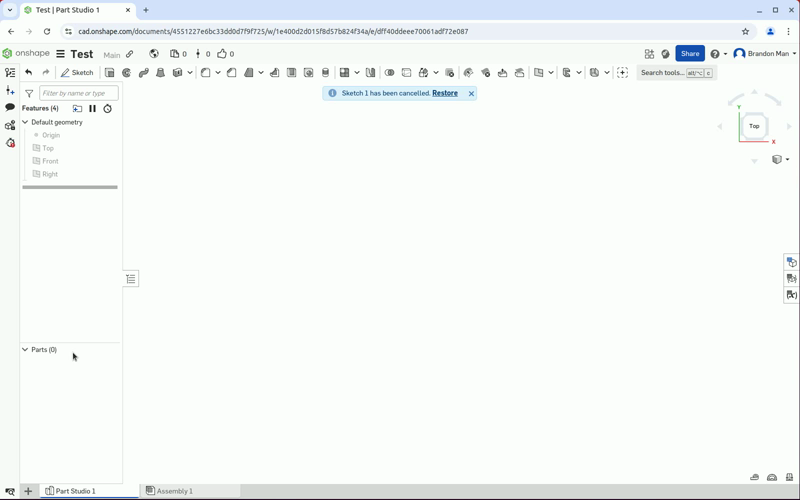
key(shift+p)
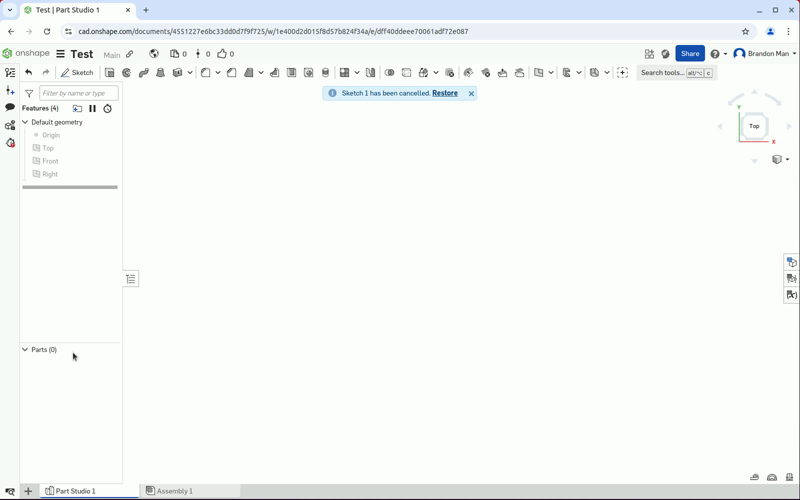
key(space)
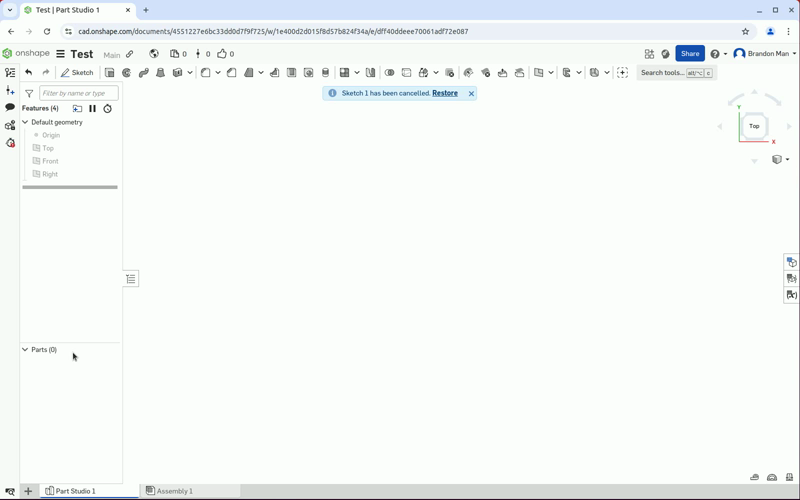
key_down(shift)
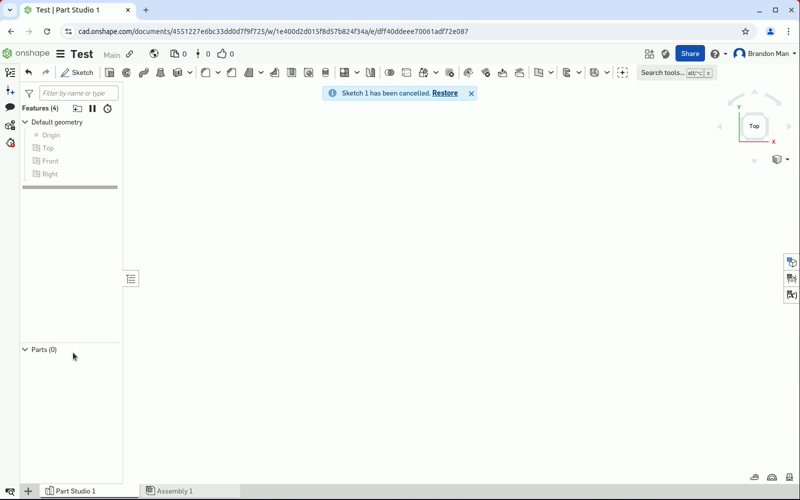
key(up)
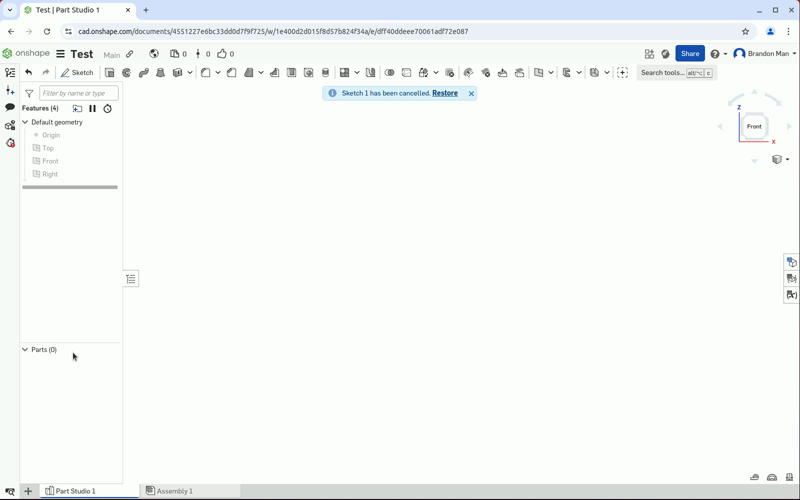
key_up(shift)
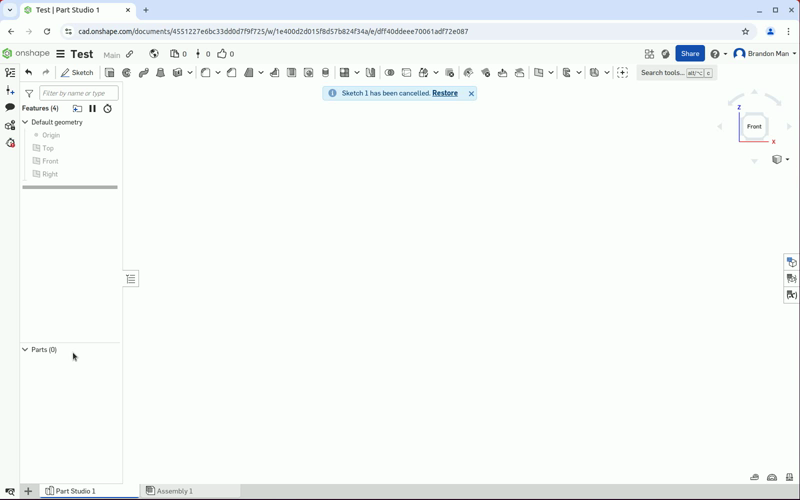
mouse_move(73, 352)
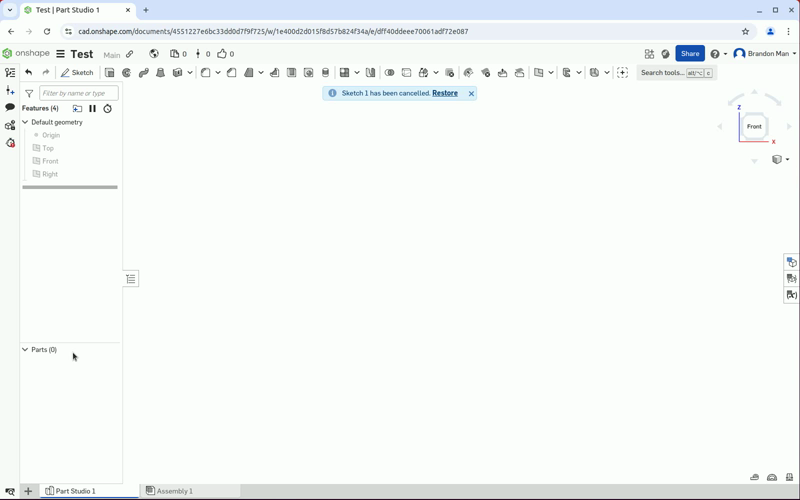
key(shift+y)
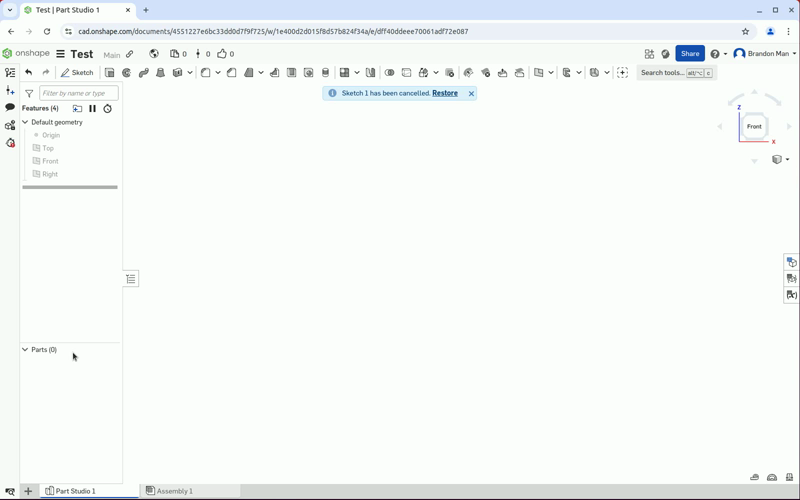
key(shift+s)
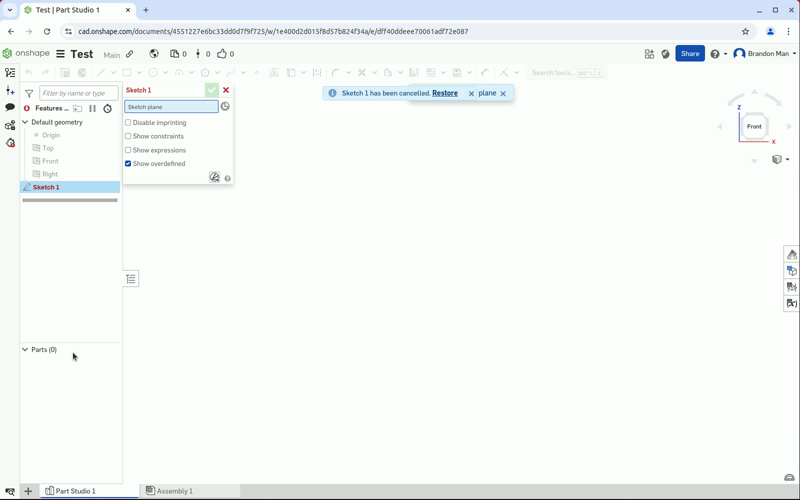
mouse_move(73, 163)
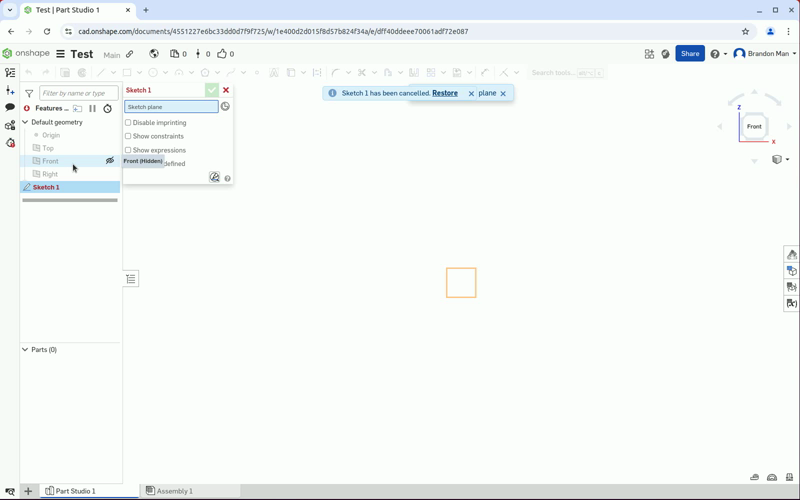
click(73, 163)
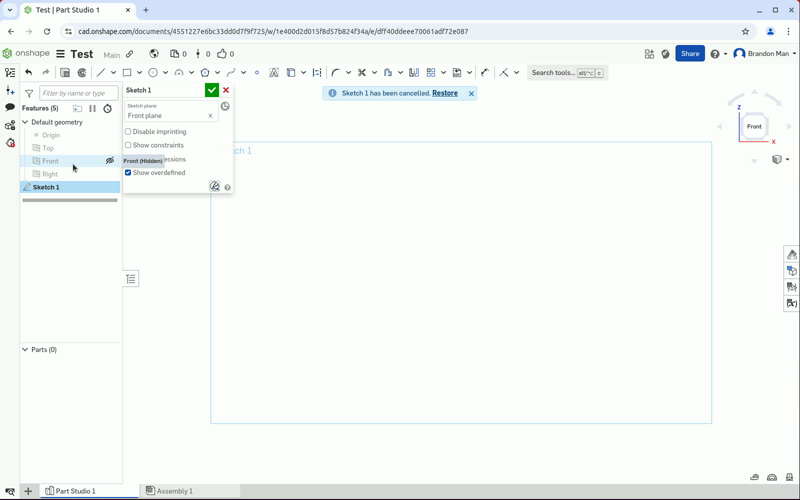
mouse_move(73, 352)
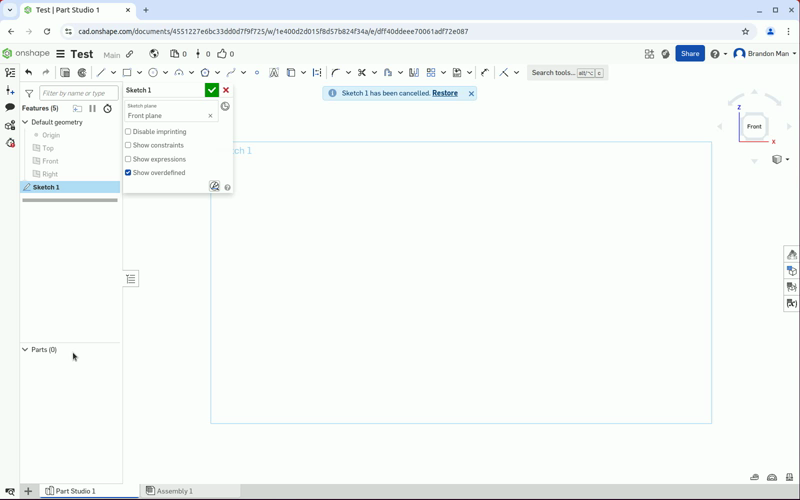
key(y)
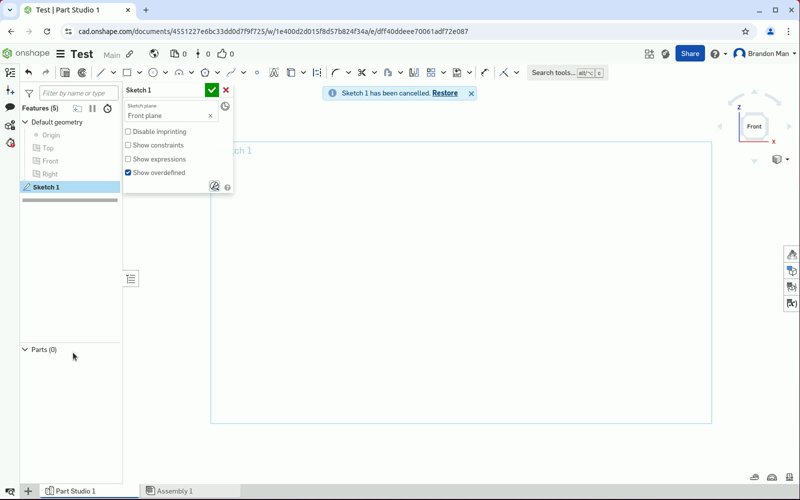
key(l)
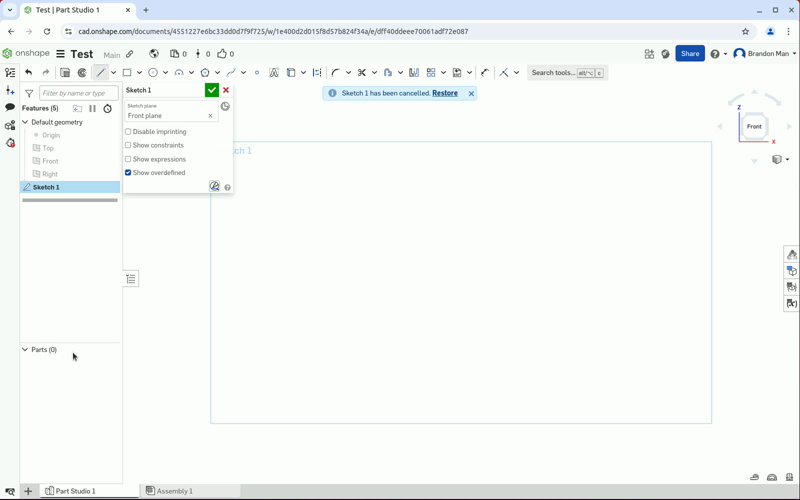
key_down(shift)
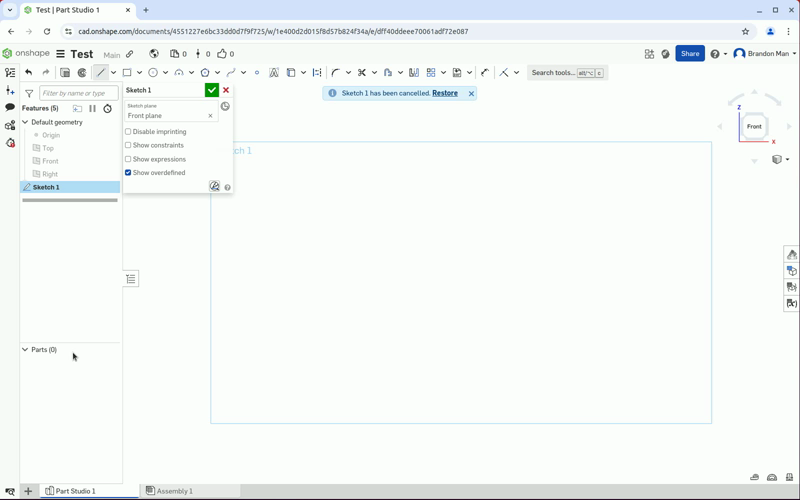
mouse_move(460, 282)
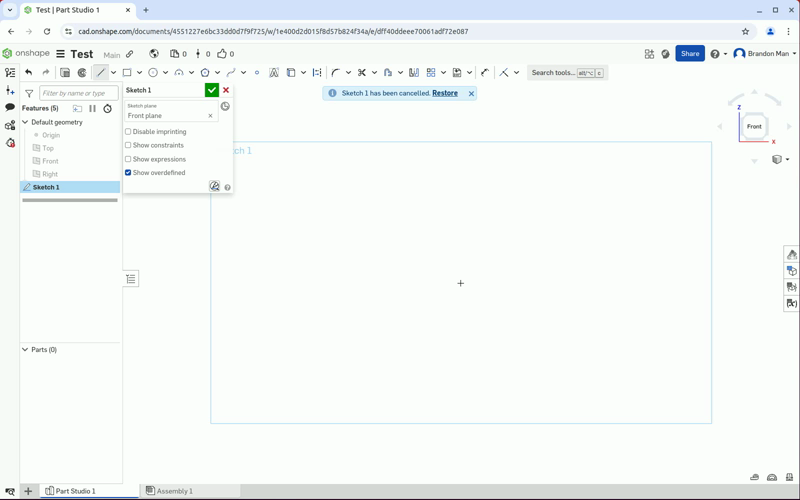
click(460, 282)
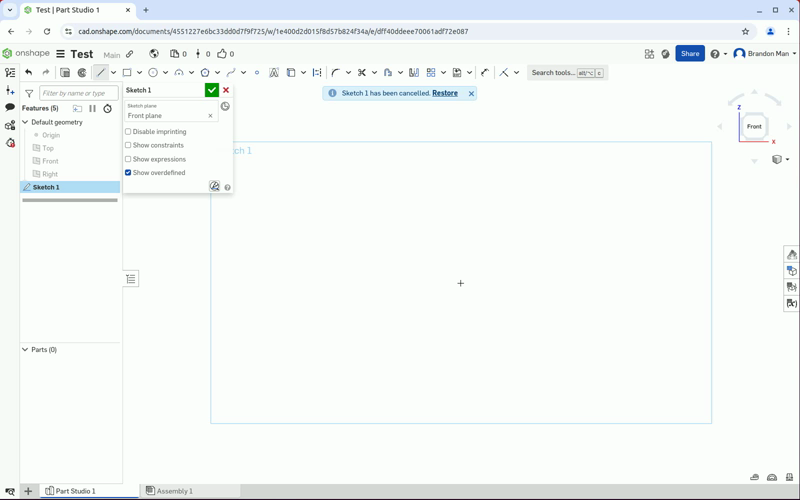
key_up(shift)
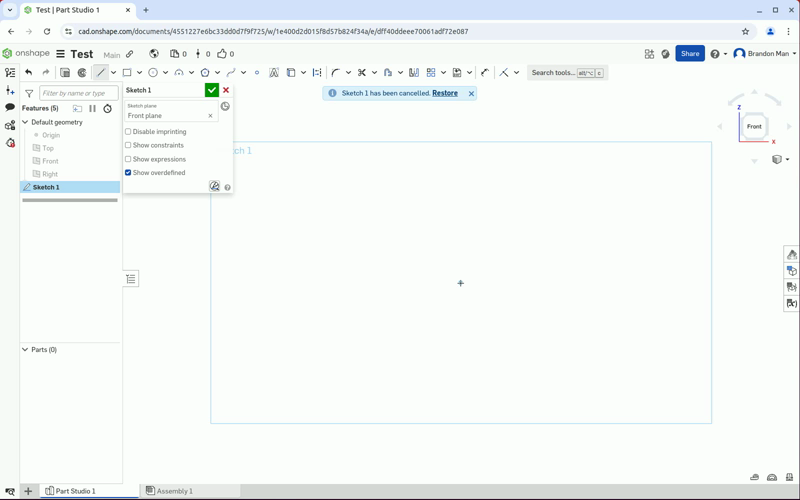
key_down(shift)
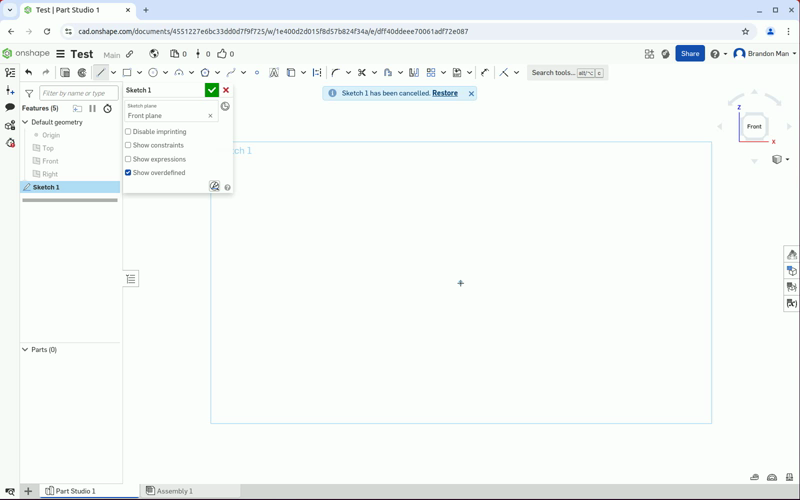
mouse_move(573, 282)
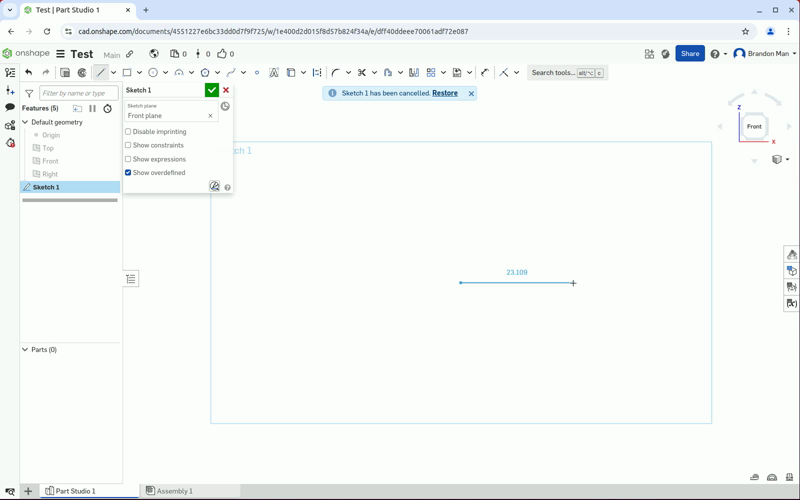
click(573, 282)
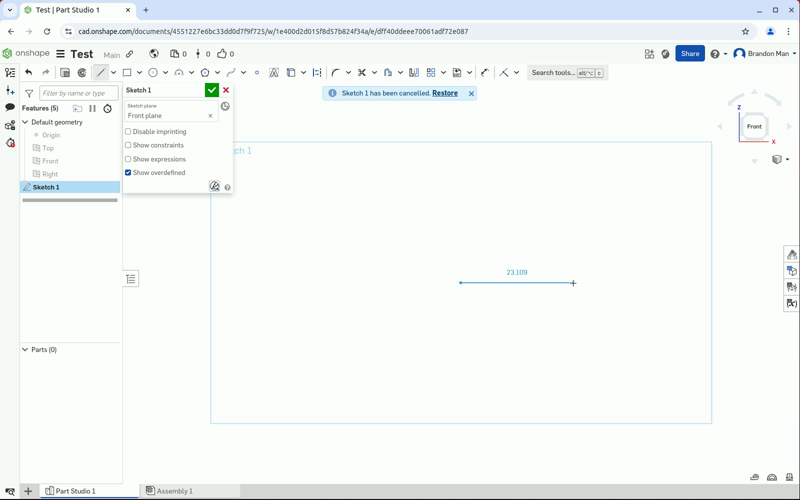
key_up(shift)
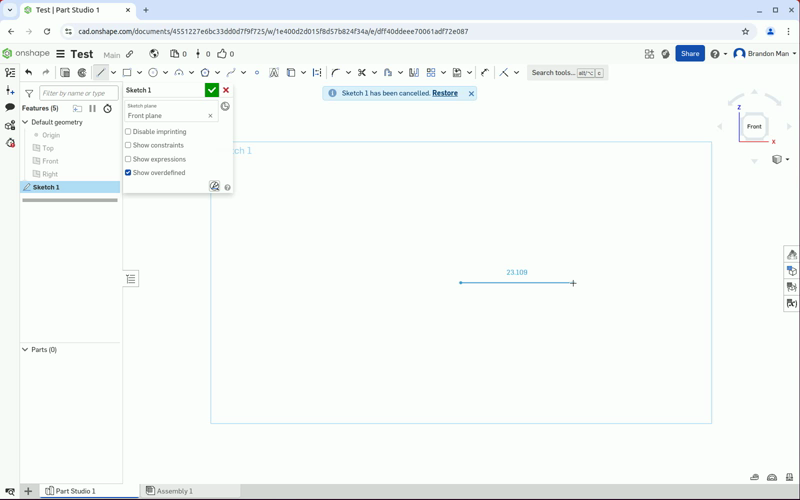
key_down(shift)
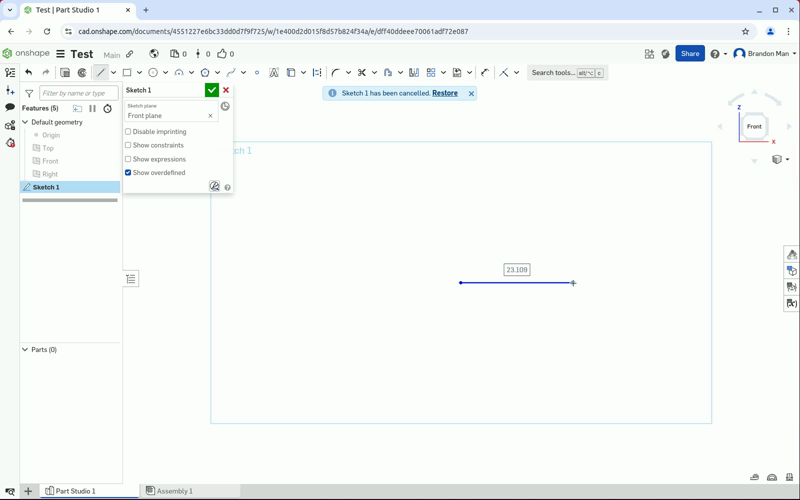
mouse_move(589, 282)
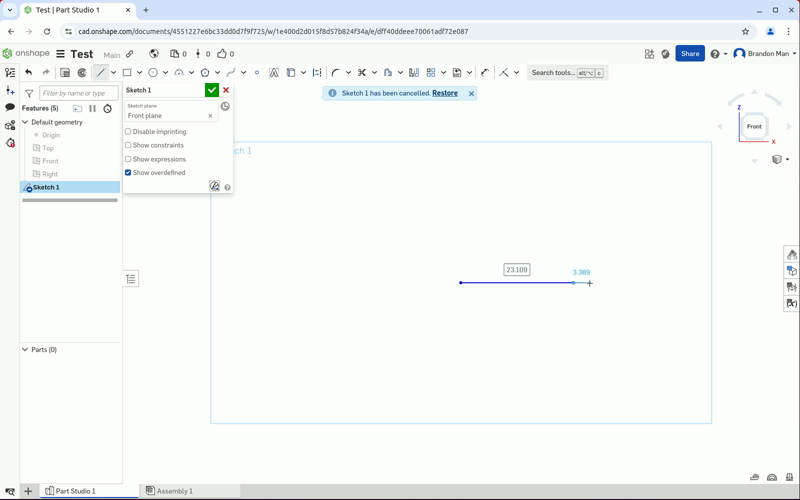
mouse_move(573, 245)
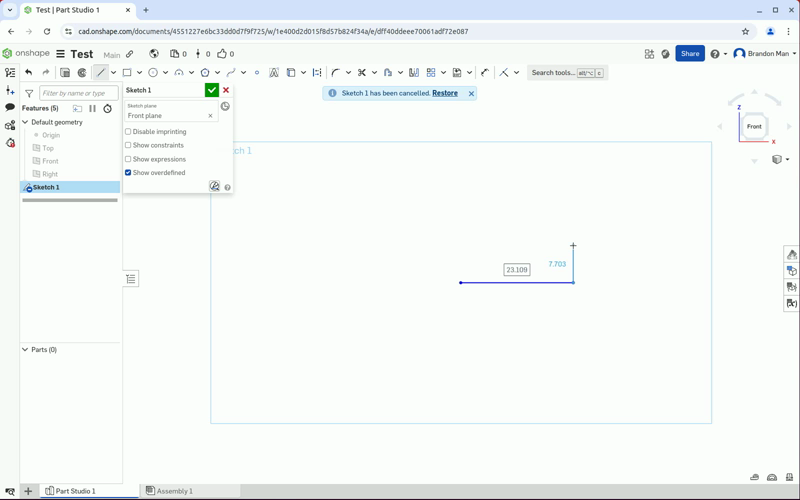
click(573, 245)
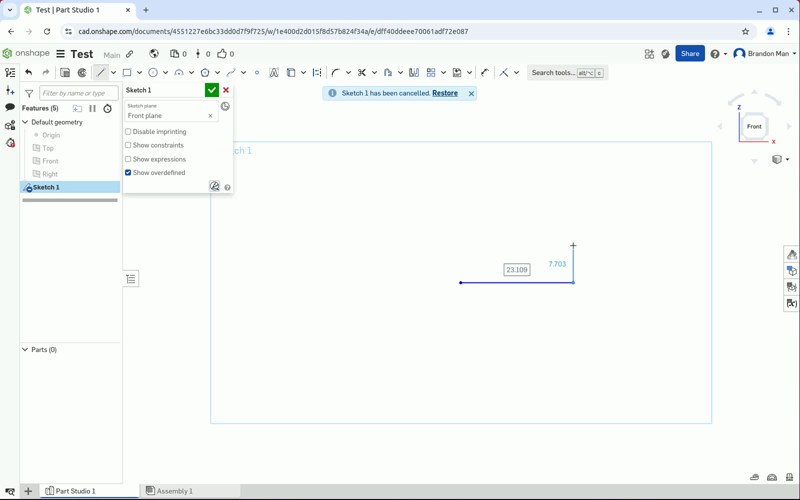
key_up(shift)
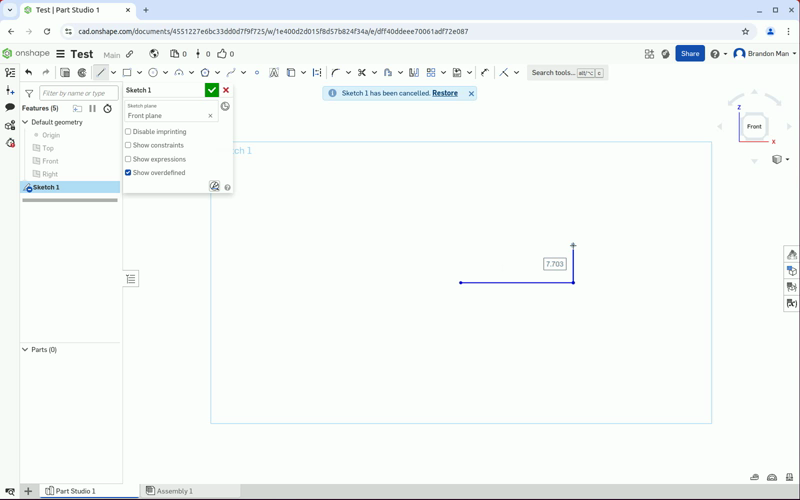
key_down(shift)
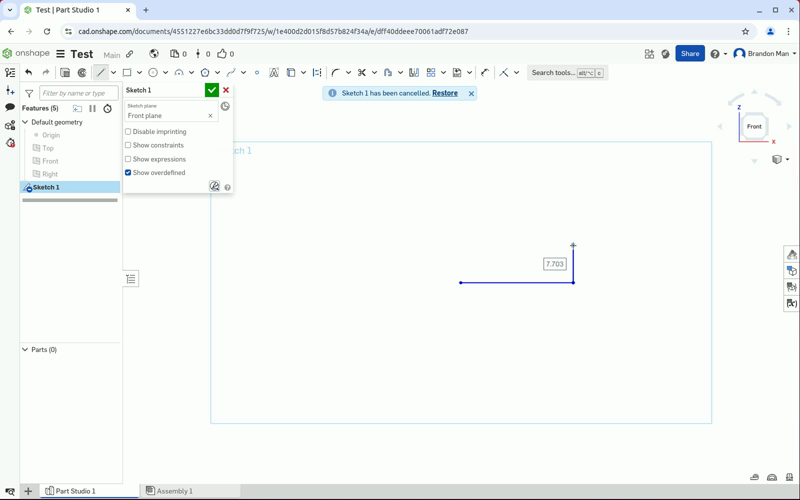
mouse_move(460, 245)
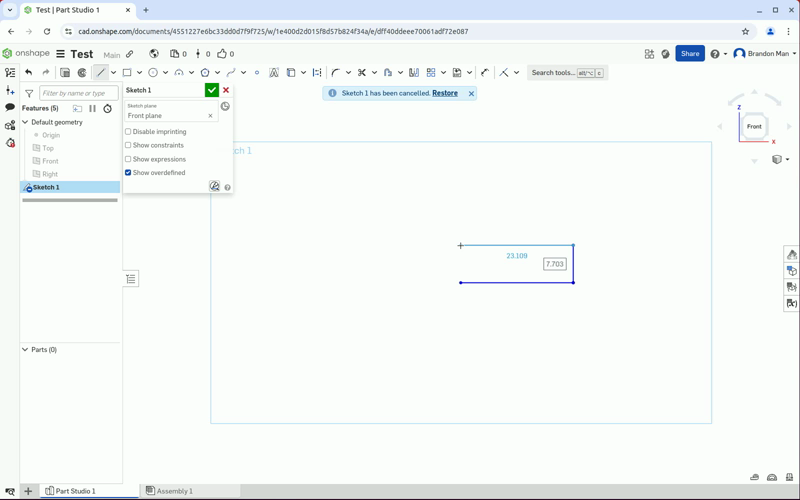
click(460, 245)
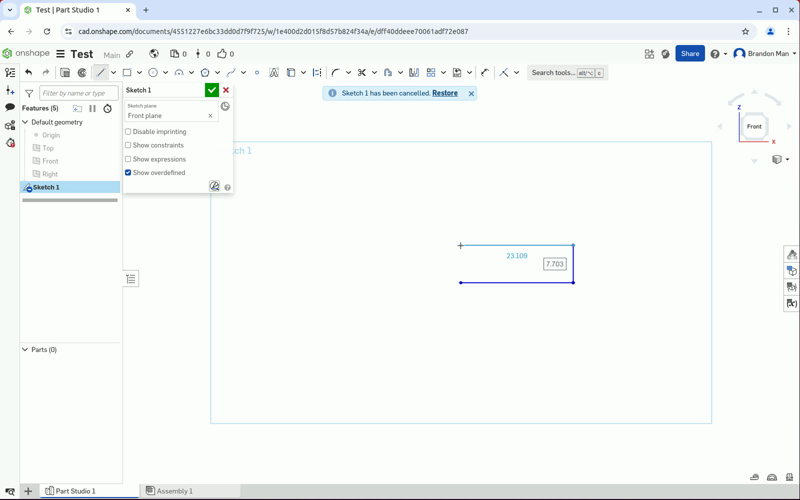
key_up(shift)
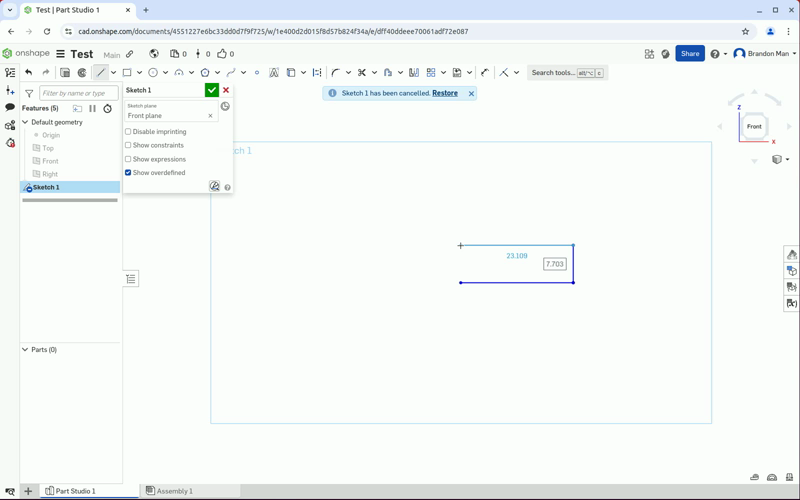
mouse_move(490, 245)
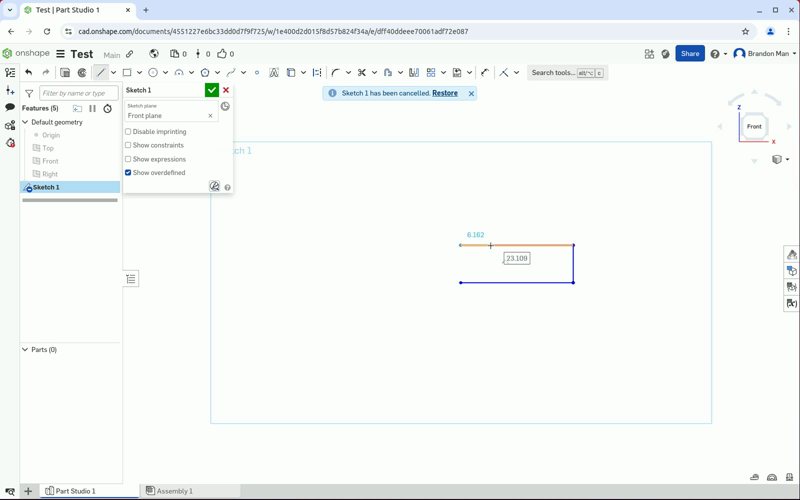
key_down(shift)
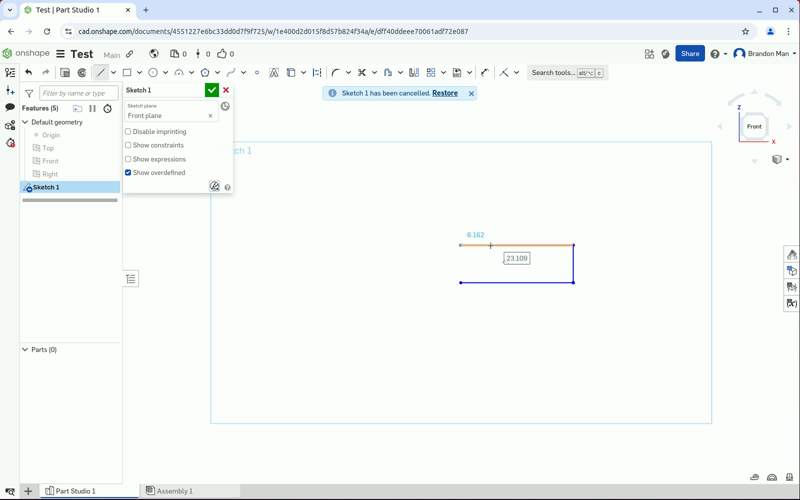
mouse_move(460, 282)
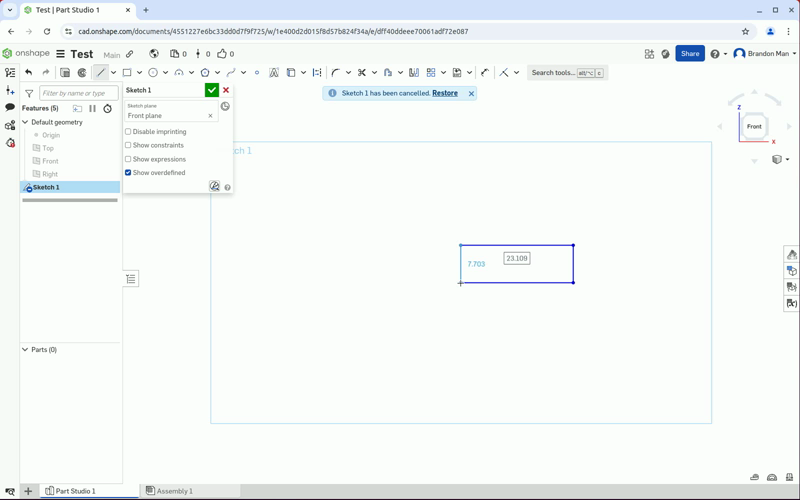
key_up(shift)
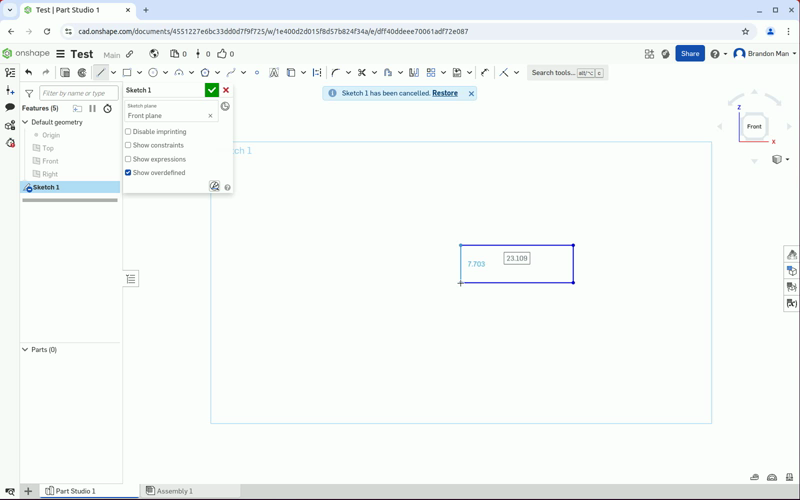
click(460, 282)
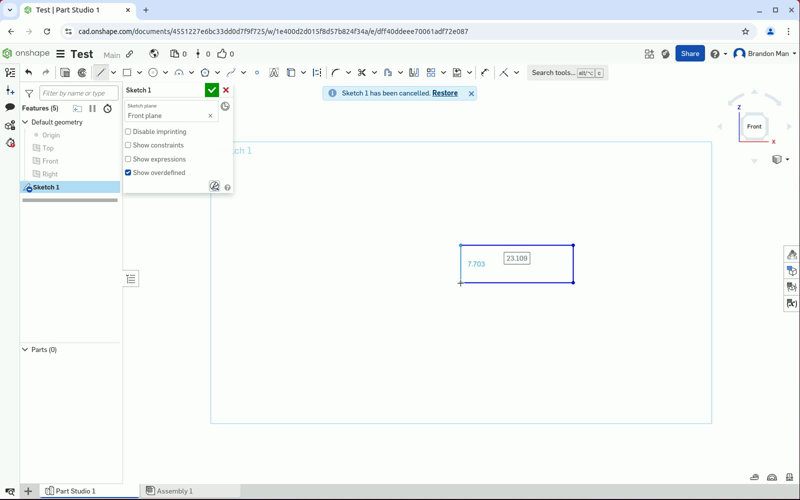
key(esc)
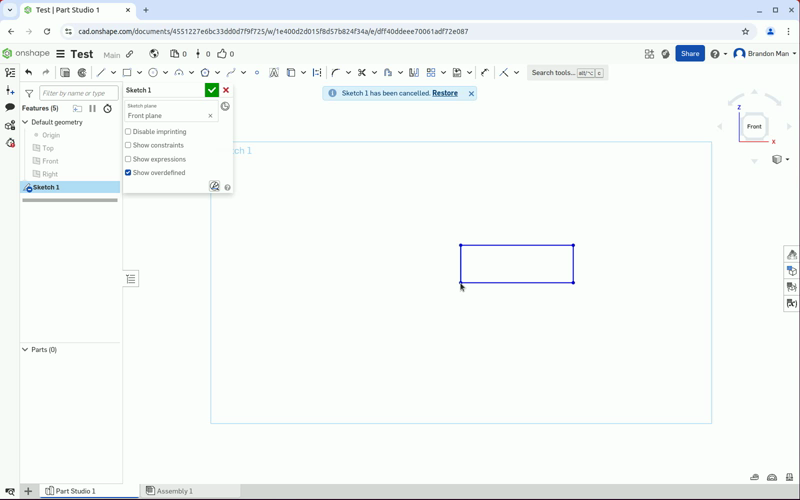
mouse_move(556, 258)
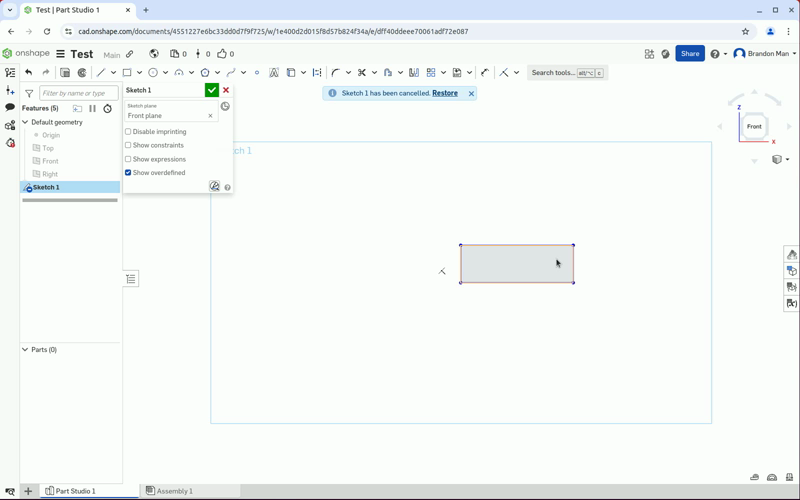
click(556, 258)
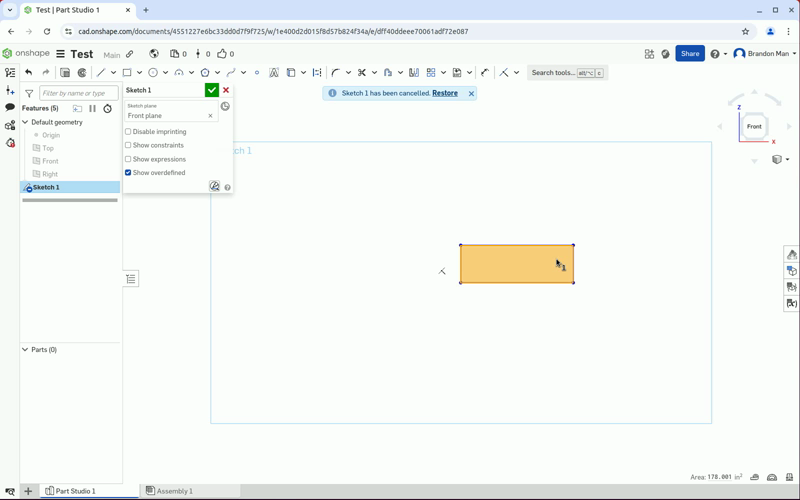
mouse_move(73, 352)
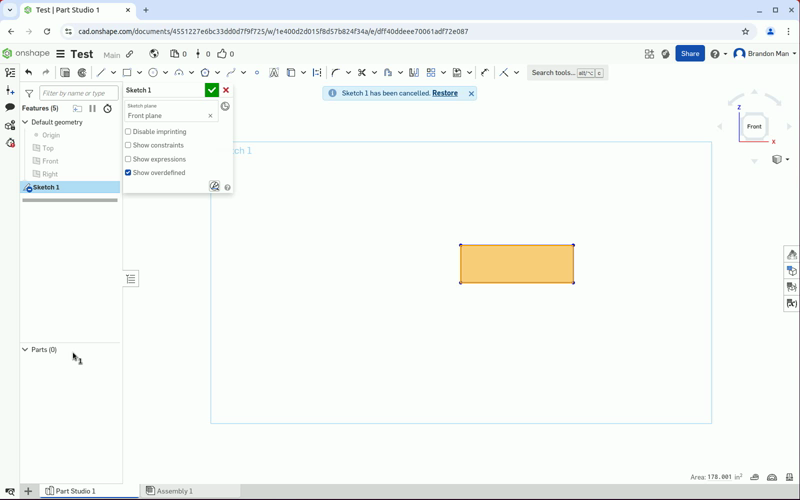
key(shift+y)
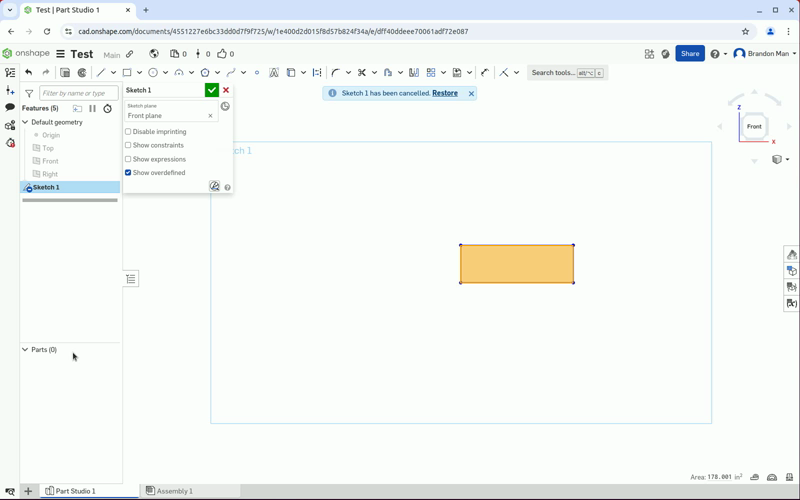
key(shift+e)
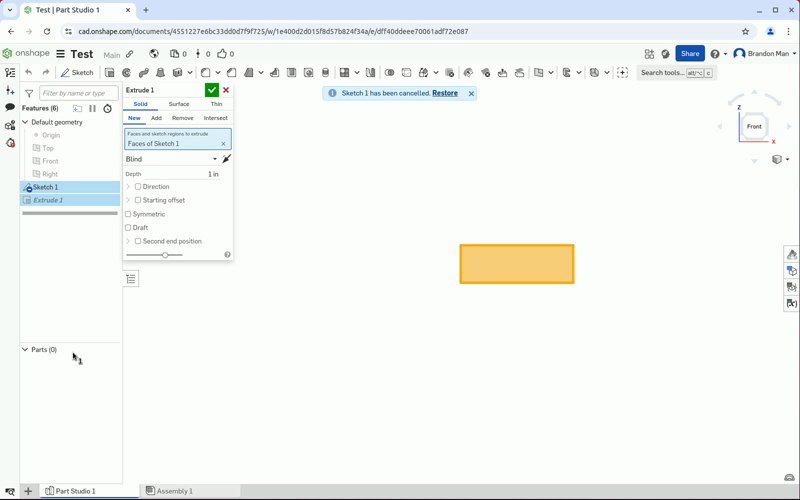
mouse_move(143, 106)
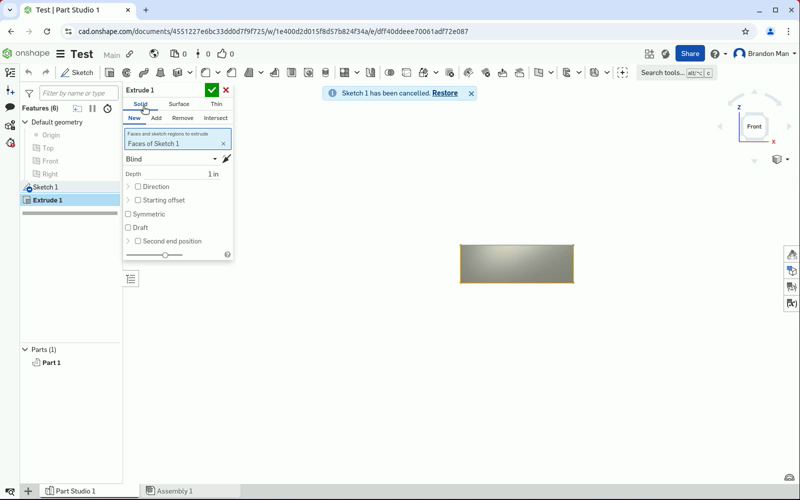
click(143, 106)
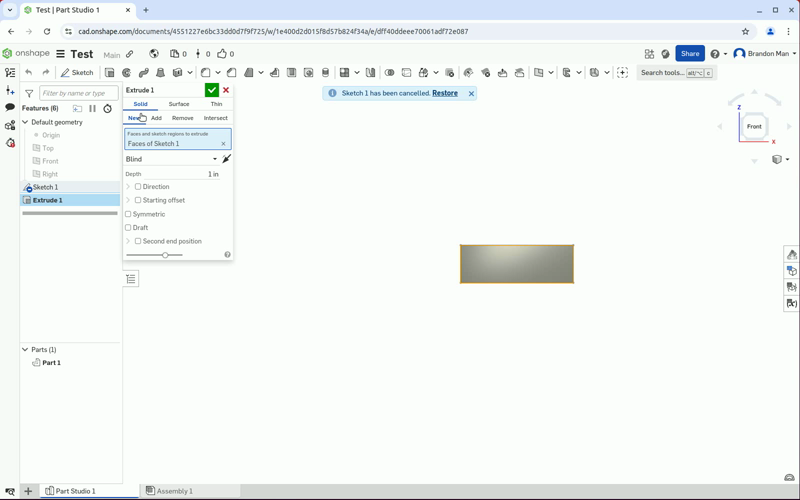
mouse_move(137, 120)
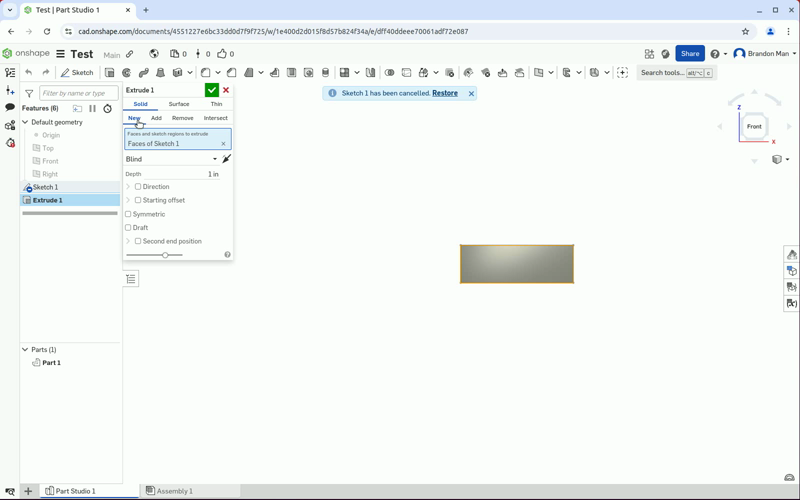
click(137, 120)
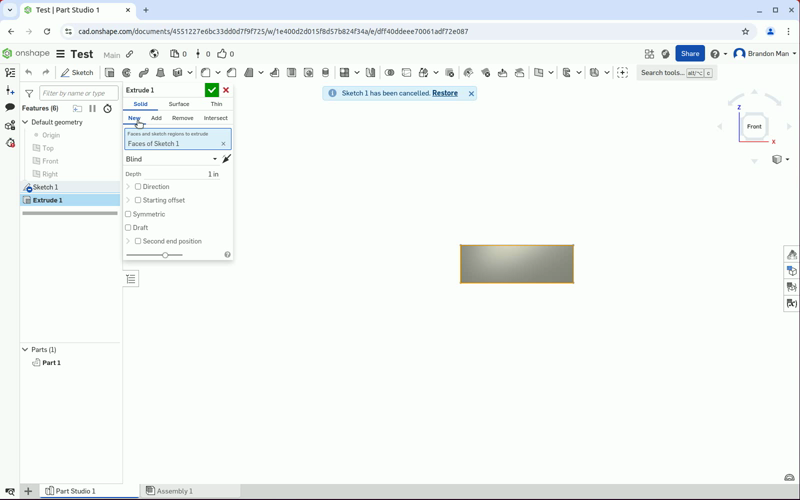
key(tab, 4)
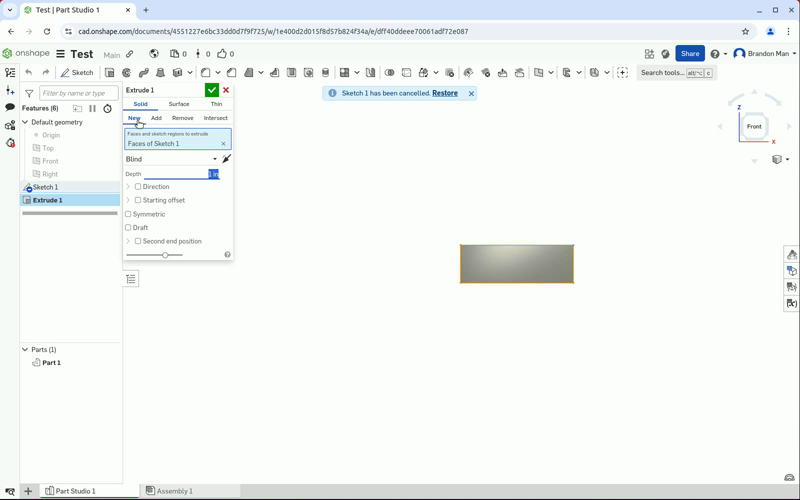
text(15.405)
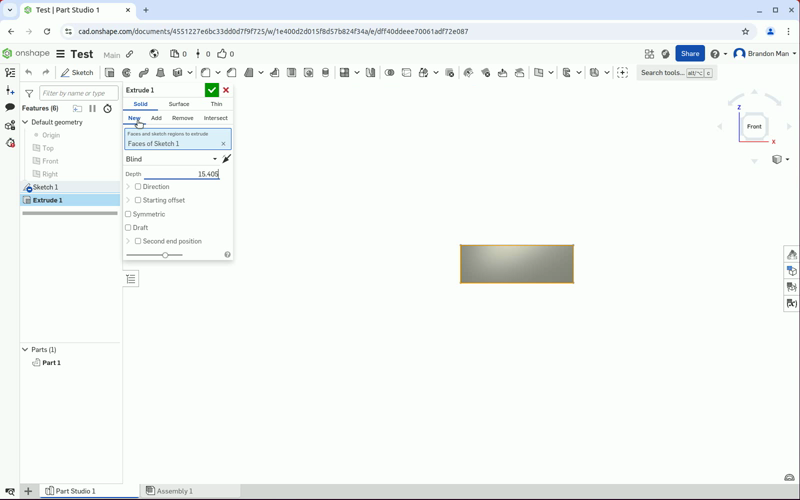
key(enter)
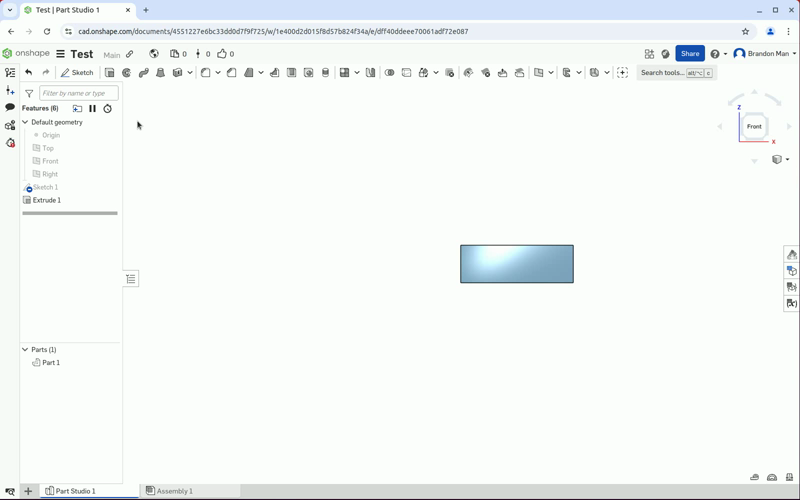
key(shift+h)
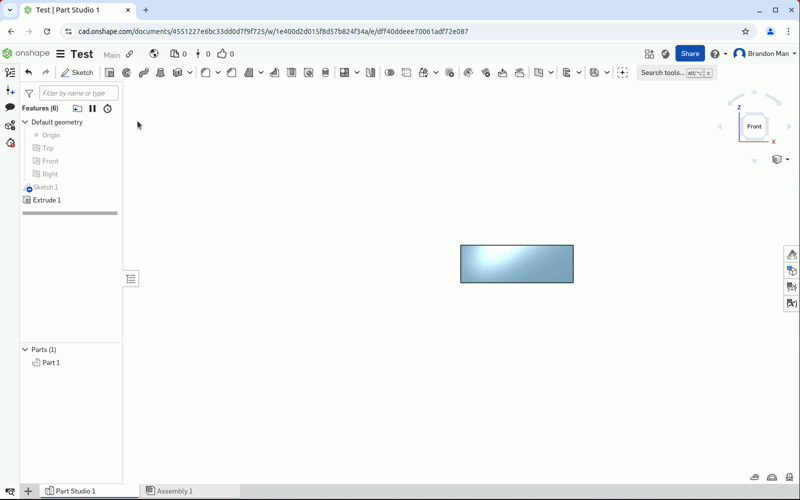
key(shift+h)
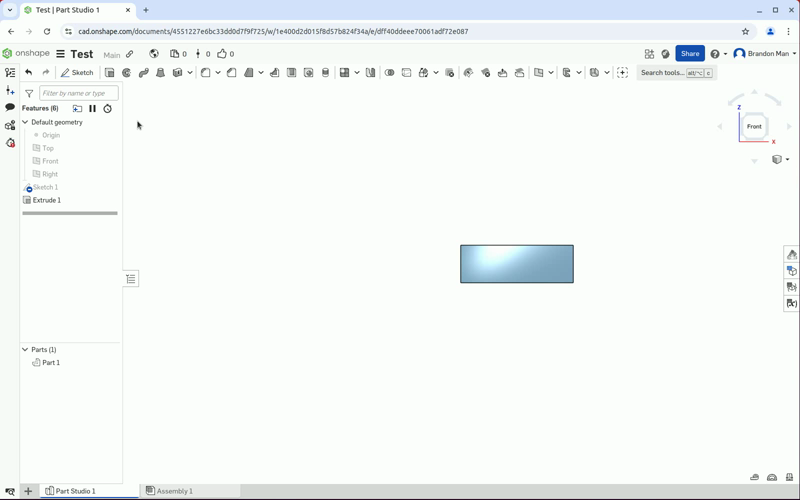
mouse_move(73, 189)
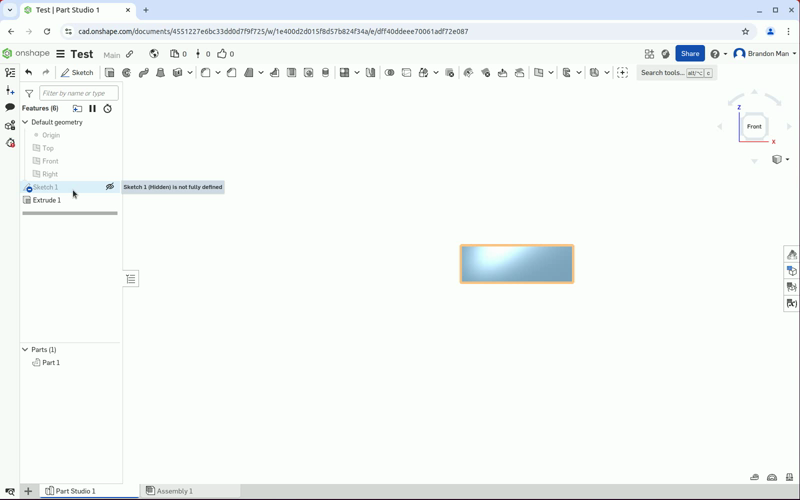
click(73, 189)
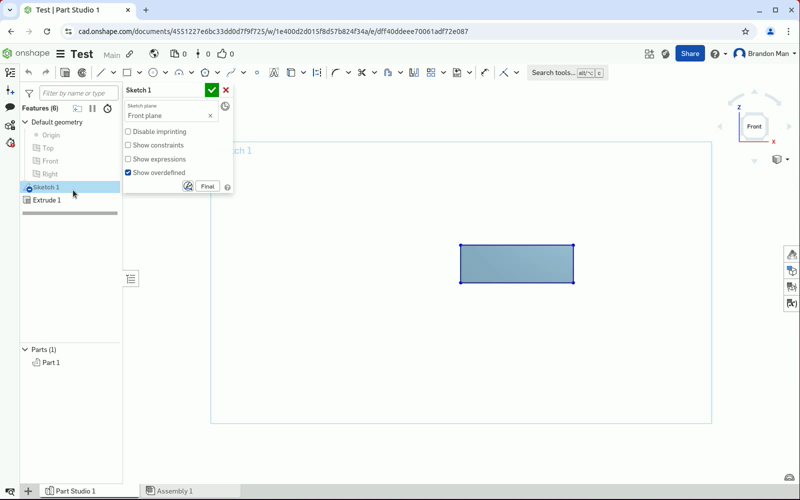
mouse_move(229, 92)
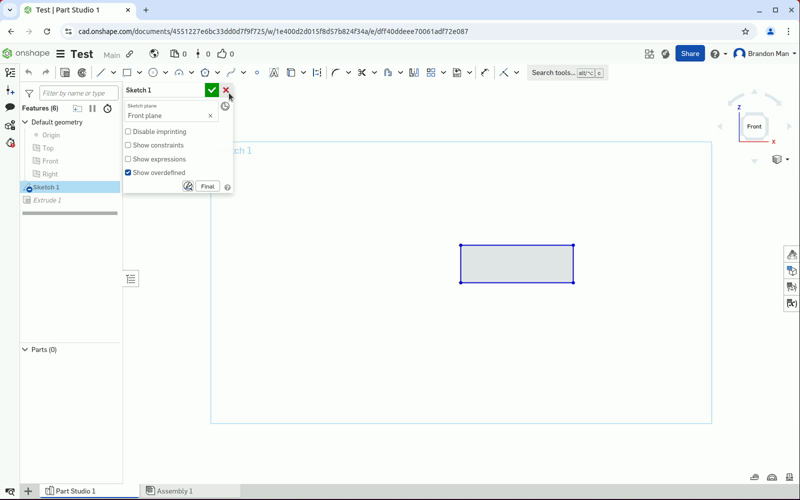
click(229, 92)
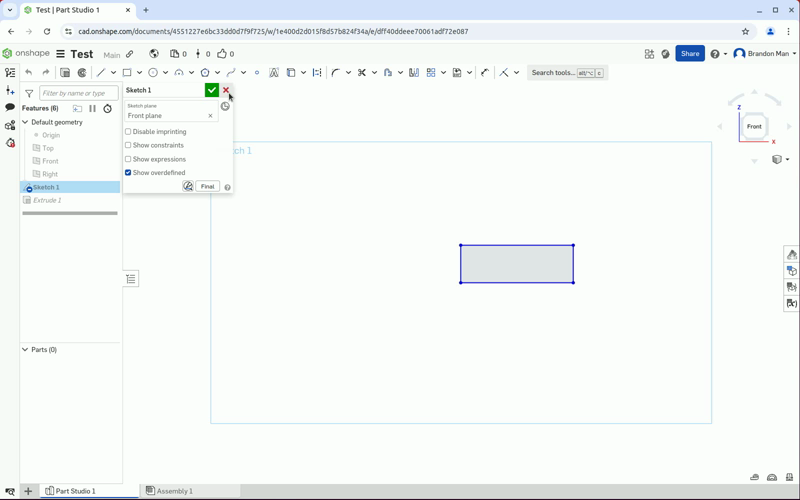
key(shift+s)
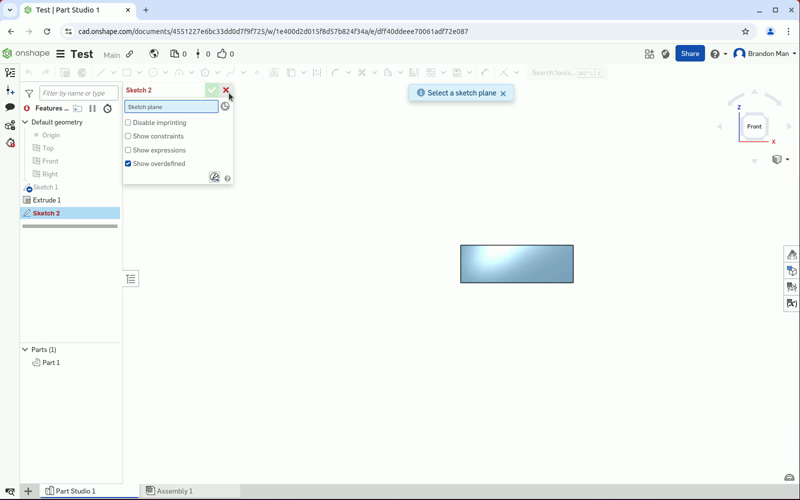
mouse_move(73, 163)
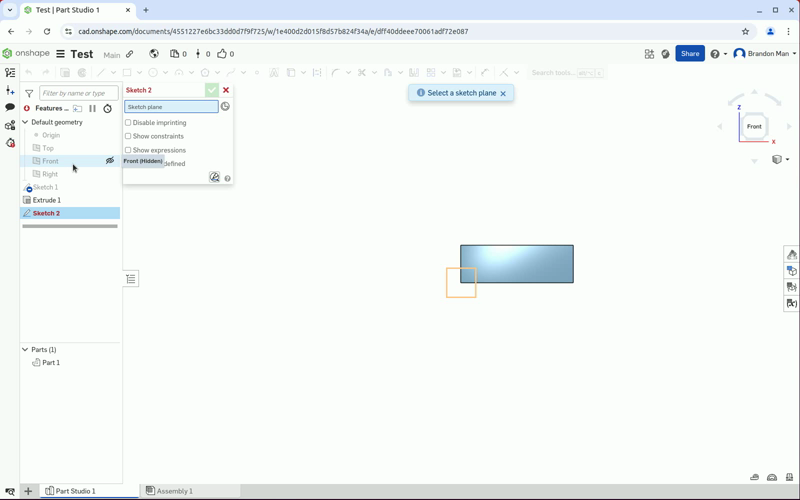
click(73, 163)
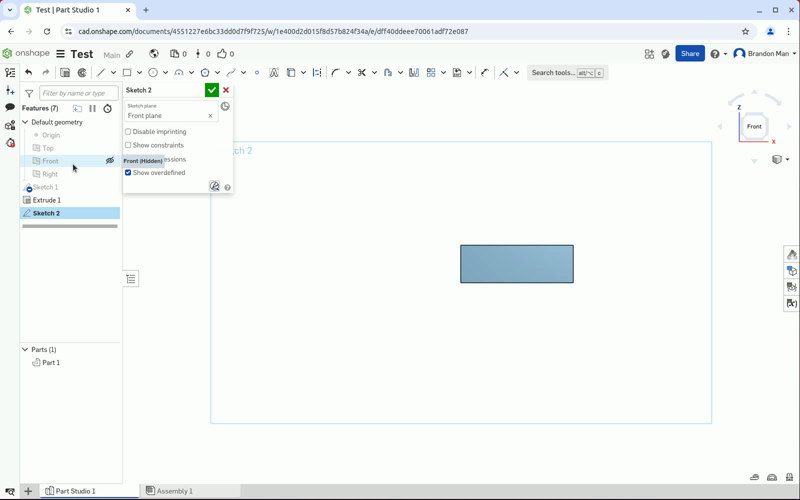
mouse_move(73, 352)
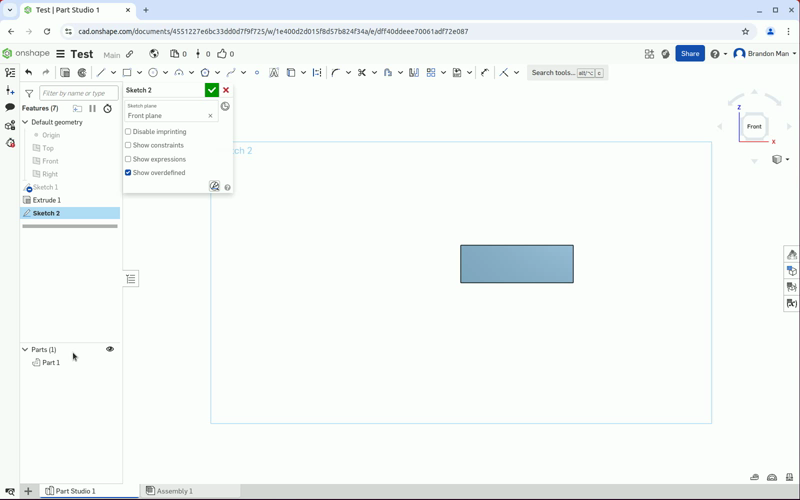
key(y)
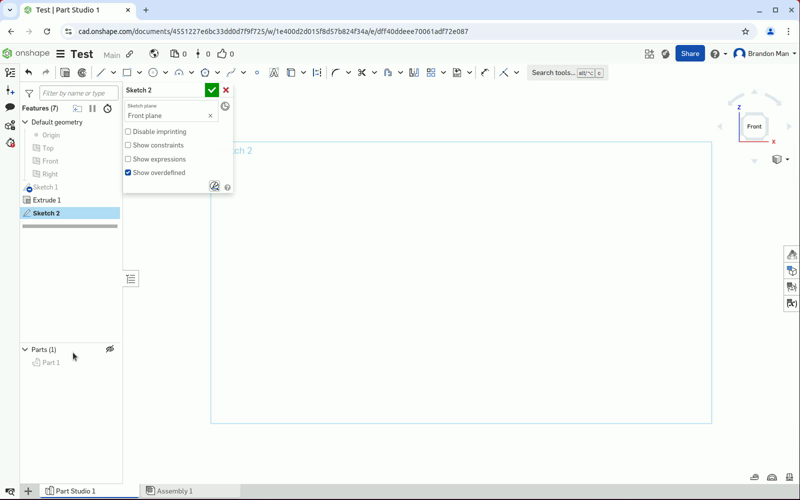
key(l)
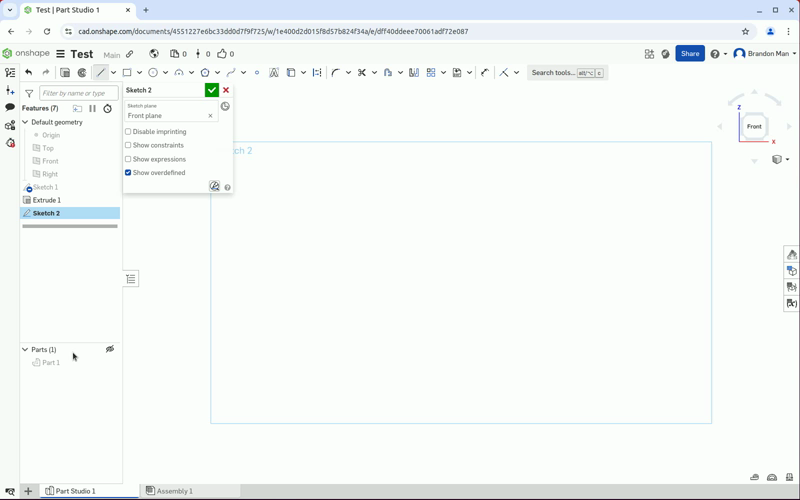
key_down(shift)
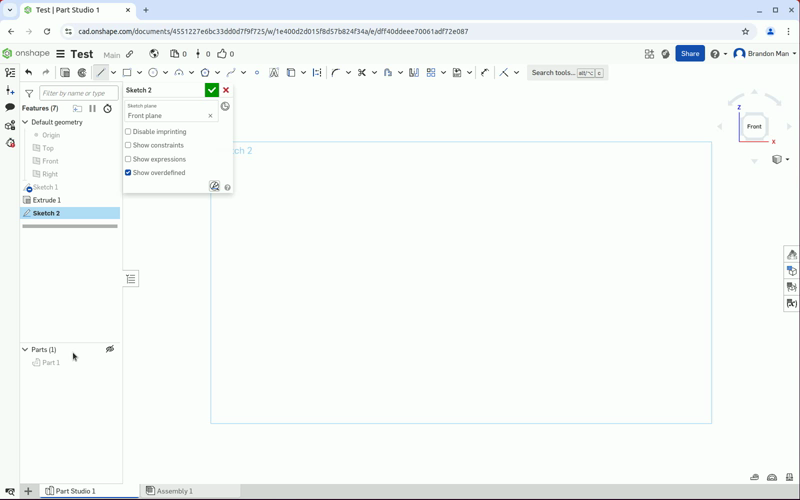
mouse_move(460, 245)
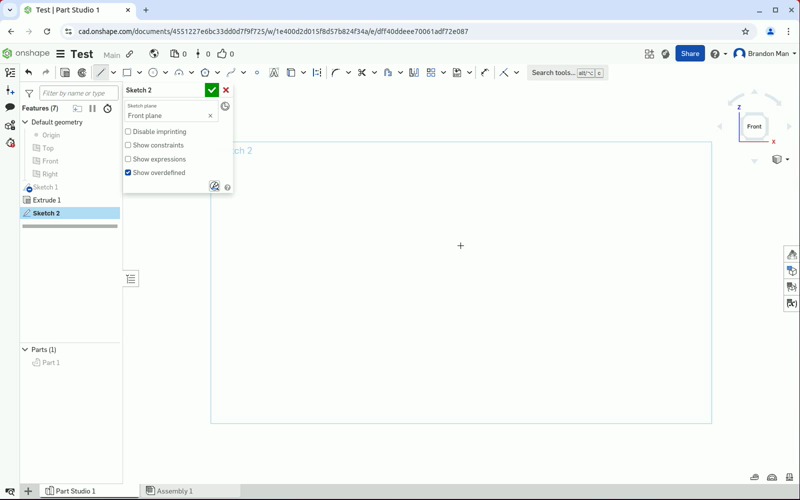
click(460, 245)
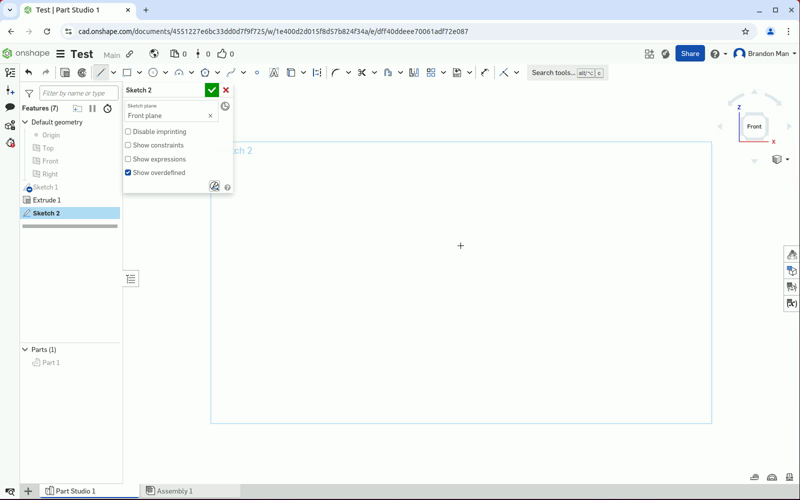
key_up(shift)
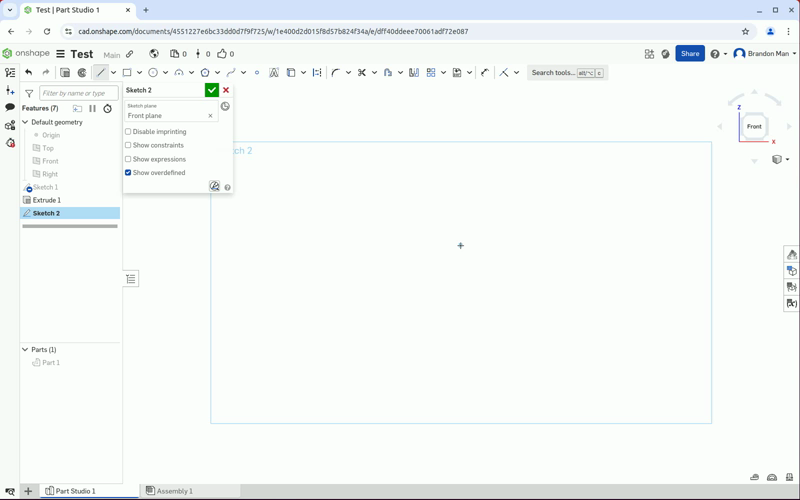
key_down(shift)
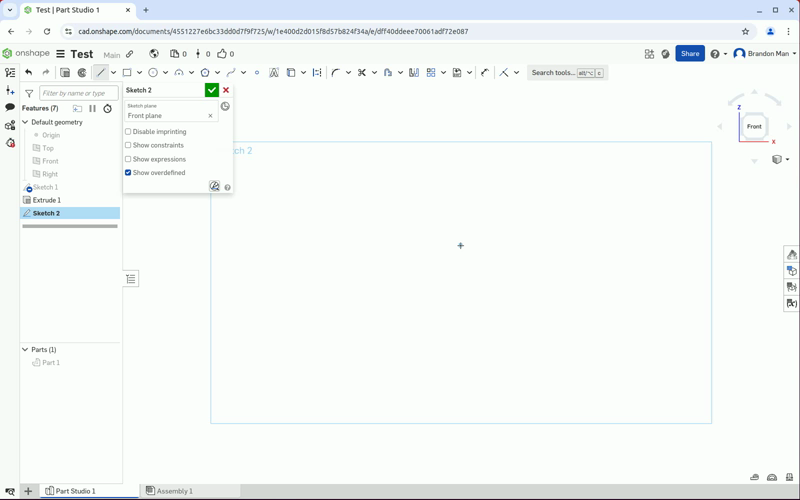
mouse_move(490, 245)
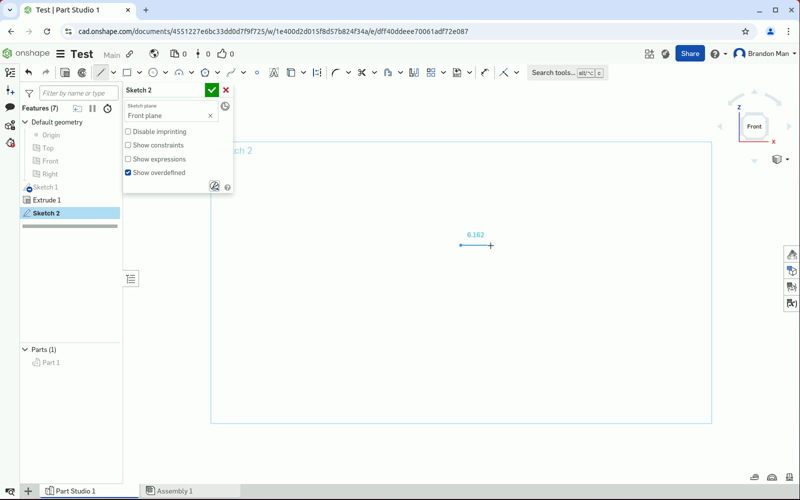
mouse_move(480, 245)
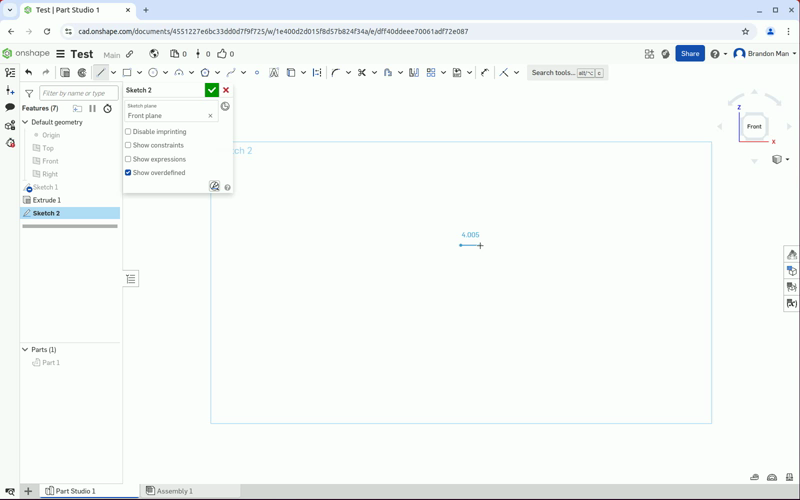
click(480, 245)
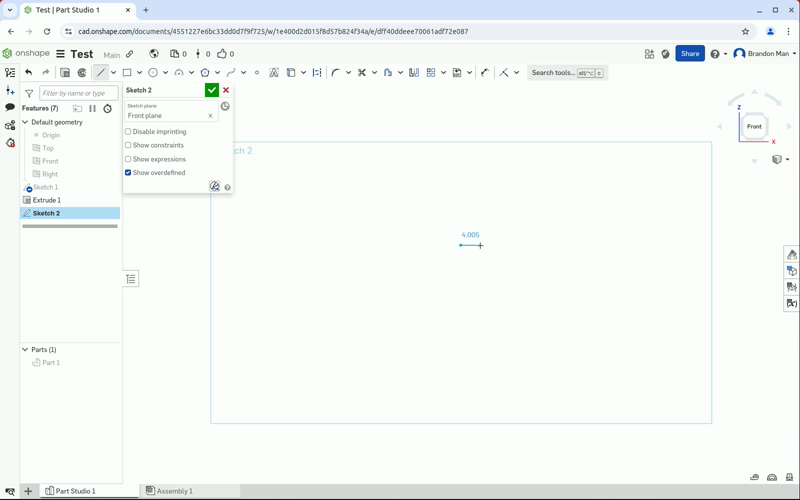
key_up(shift)
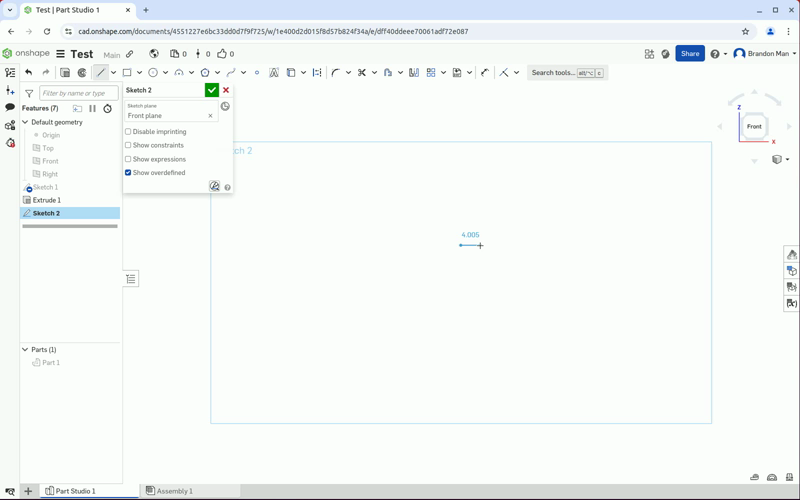
key_down(shift)
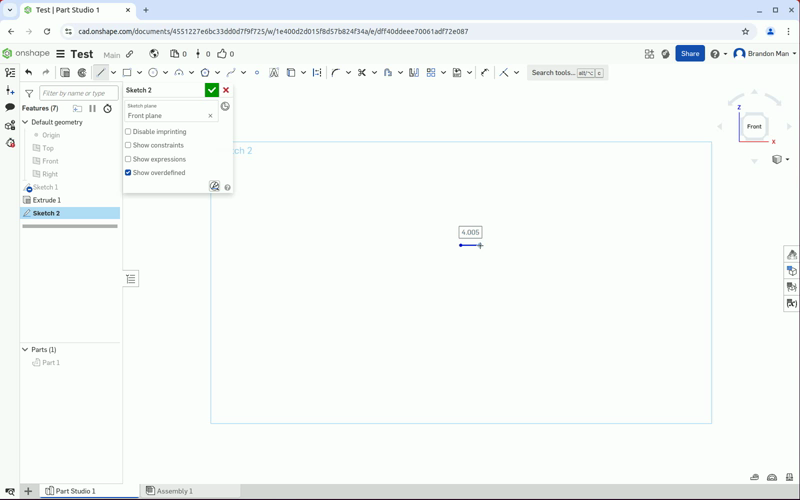
mouse_move(510, 245)
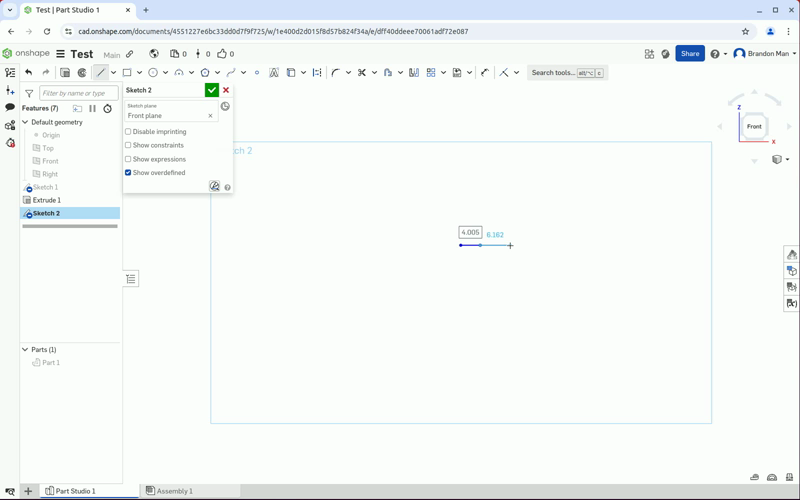
mouse_move(480, 207)
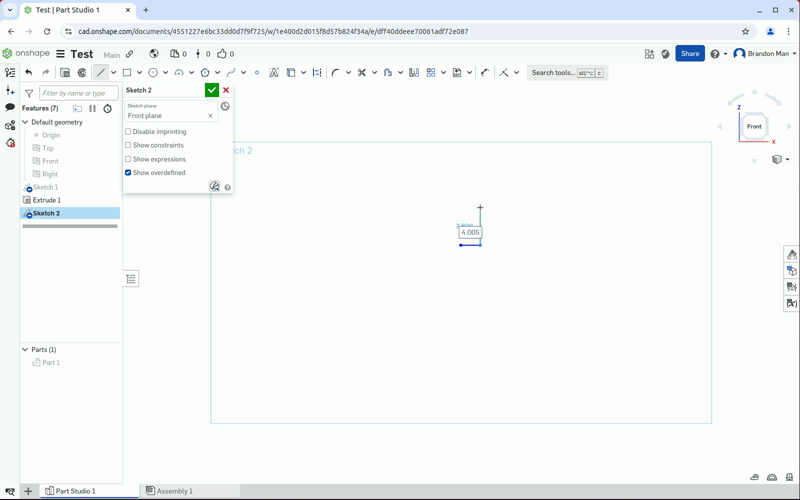
click(480, 207)
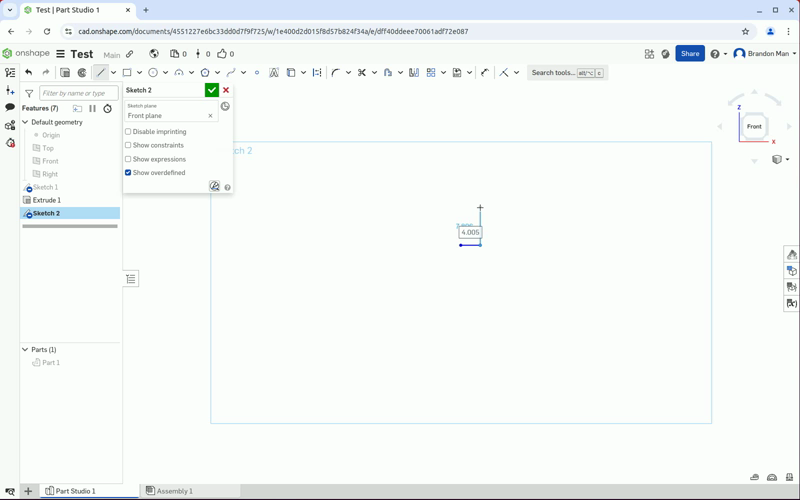
key_up(shift)
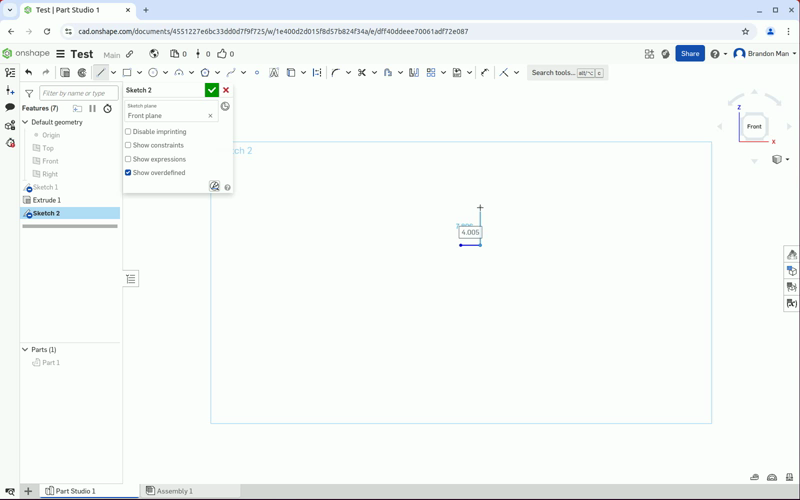
key_down(shift)
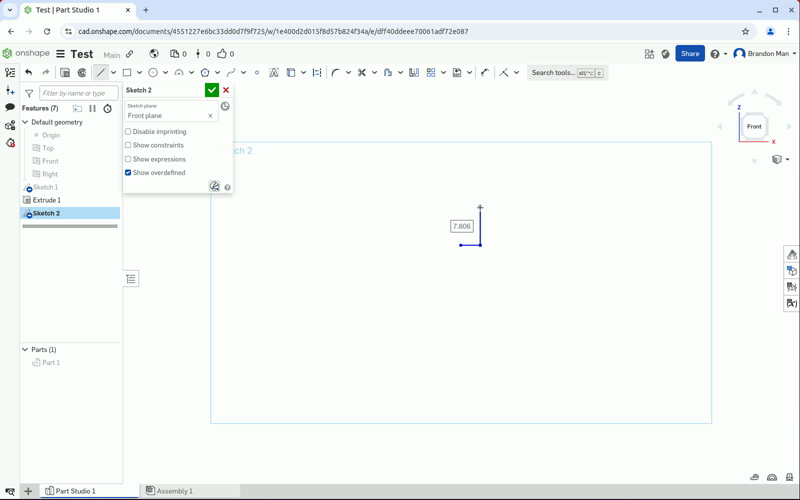
mouse_move(510, 207)
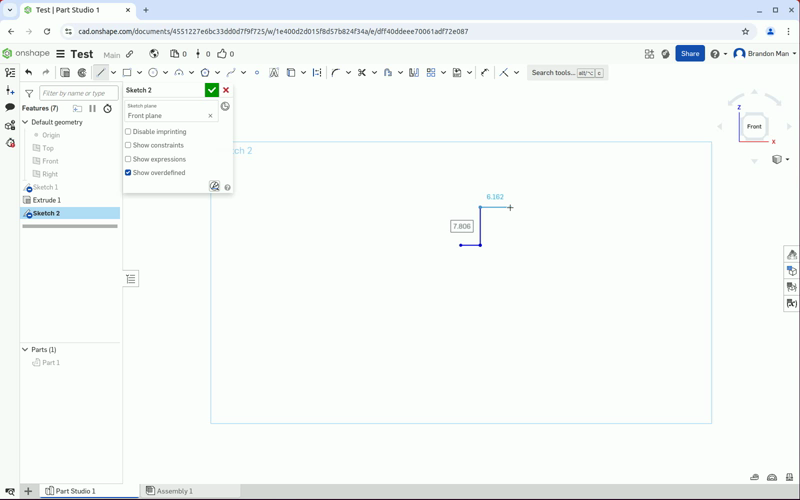
mouse_move(460, 207)
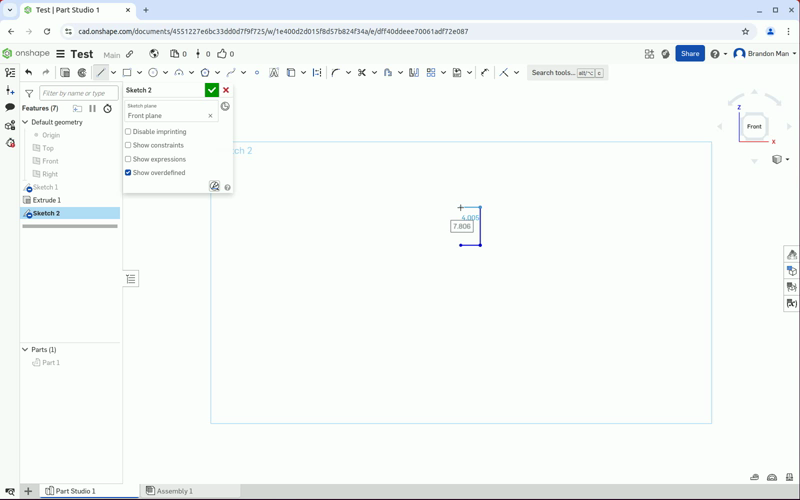
click(460, 207)
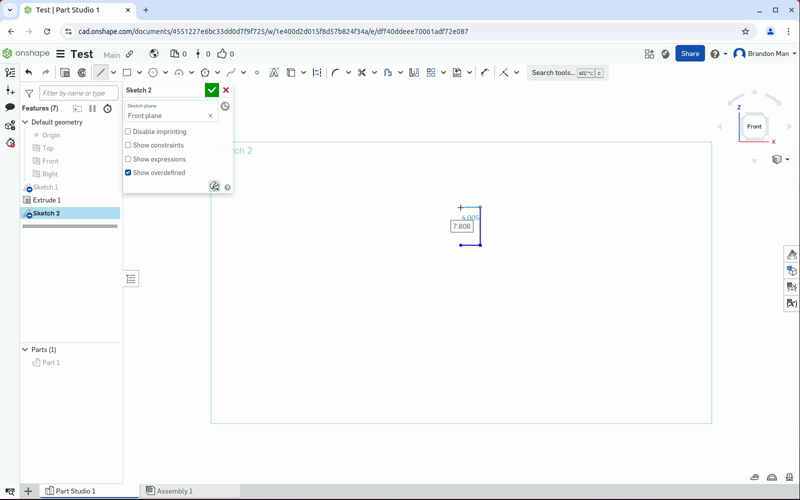
key_up(shift)
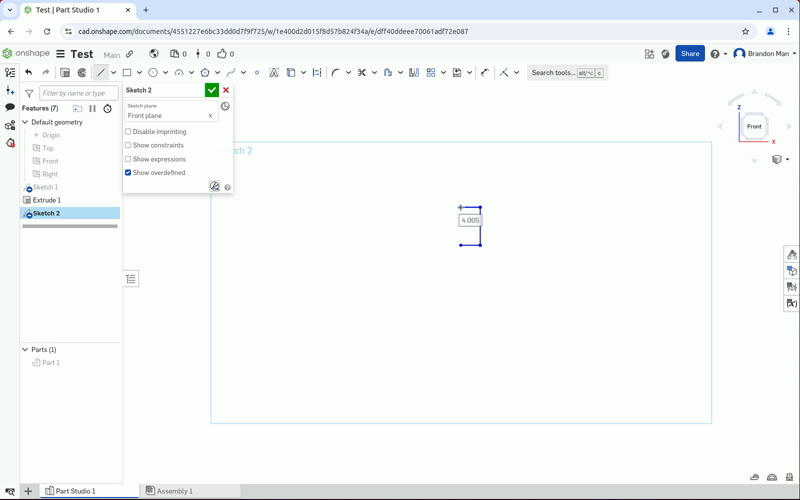
mouse_move(490, 207)
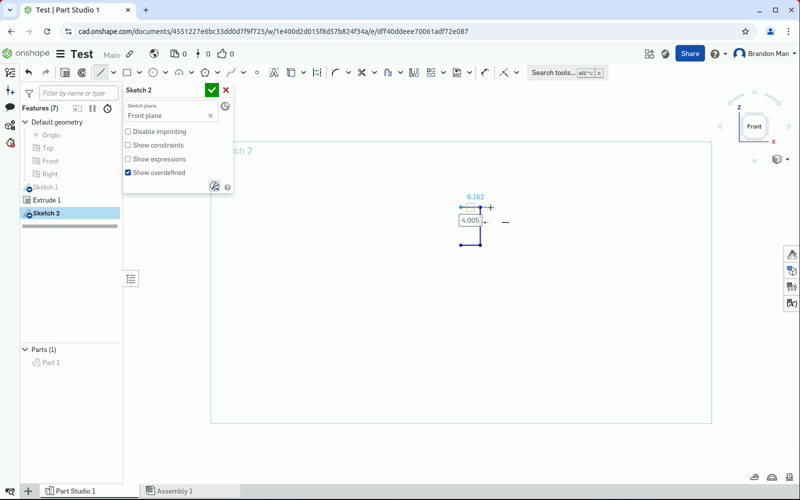
key_down(shift)
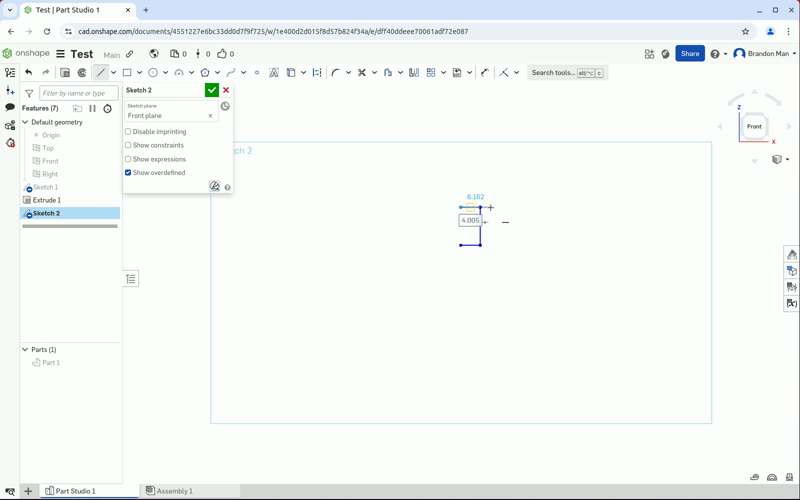
mouse_move(460, 245)
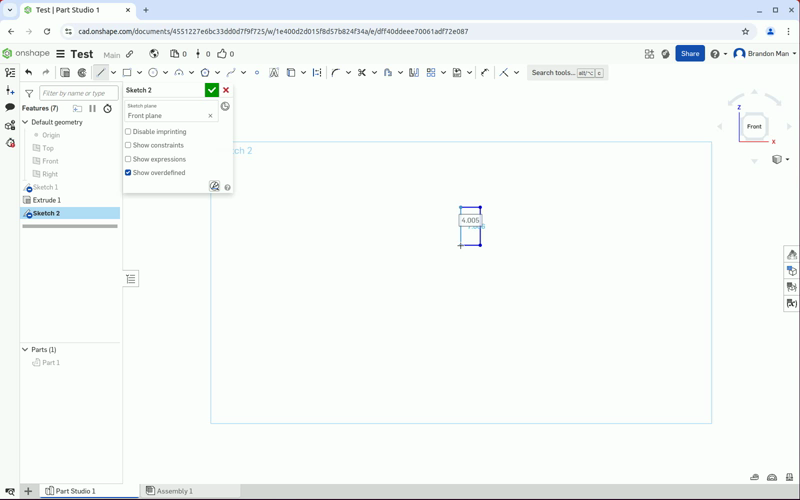
key_up(shift)
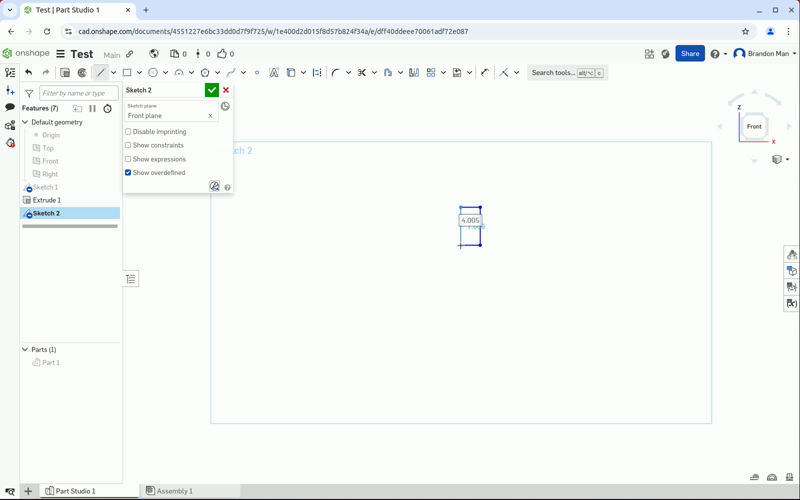
click(460, 245)
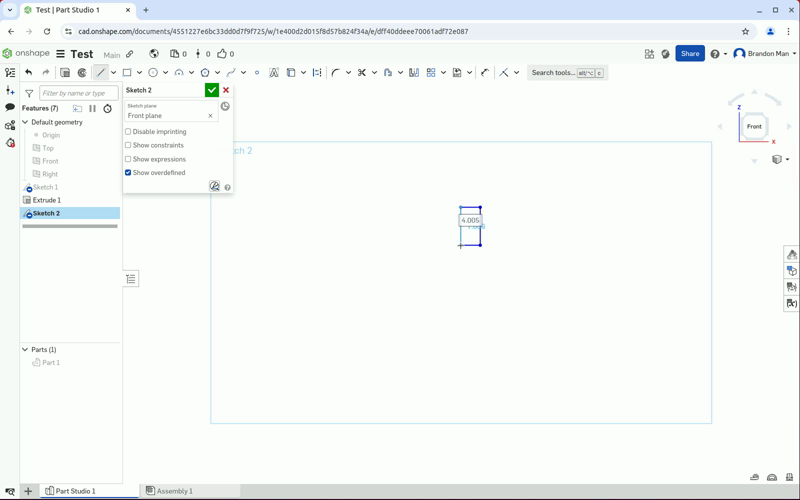
key(esc)
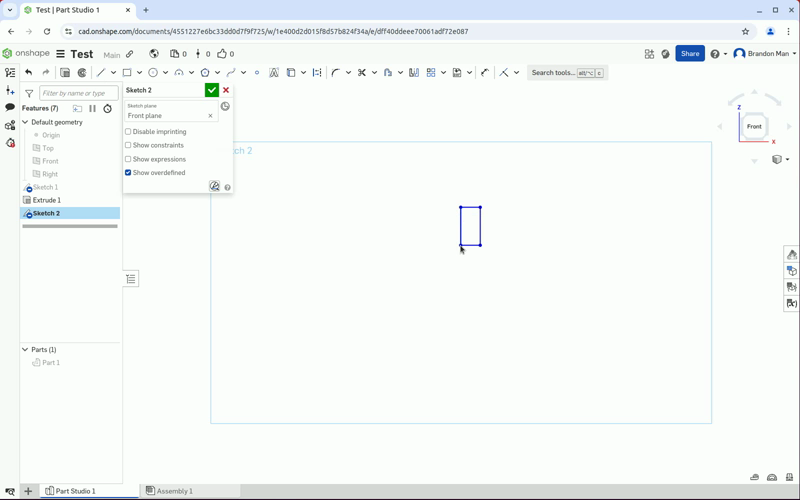
mouse_move(463, 222)
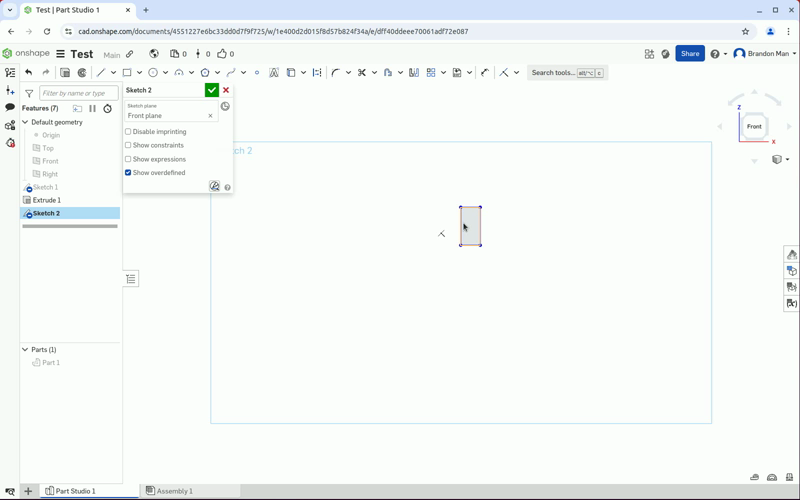
scroll(6)
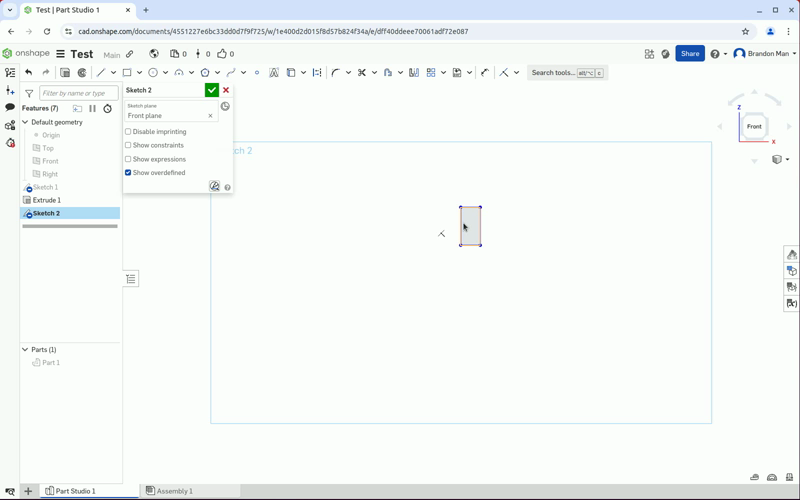
scroll(6)
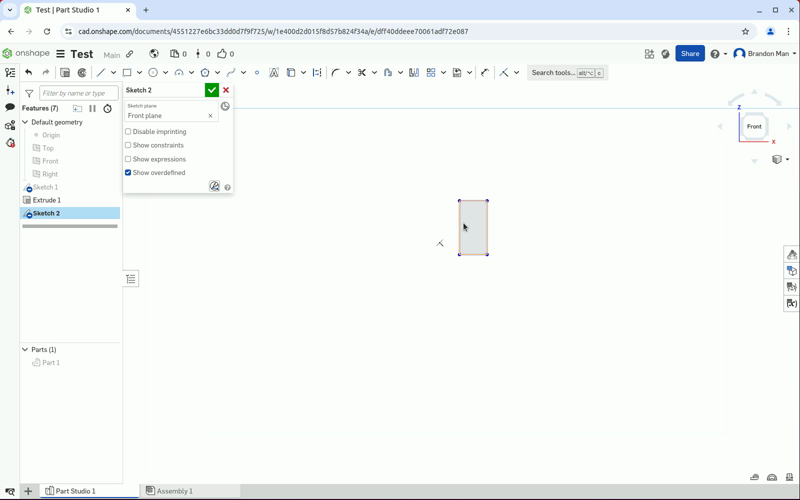
scroll(6)
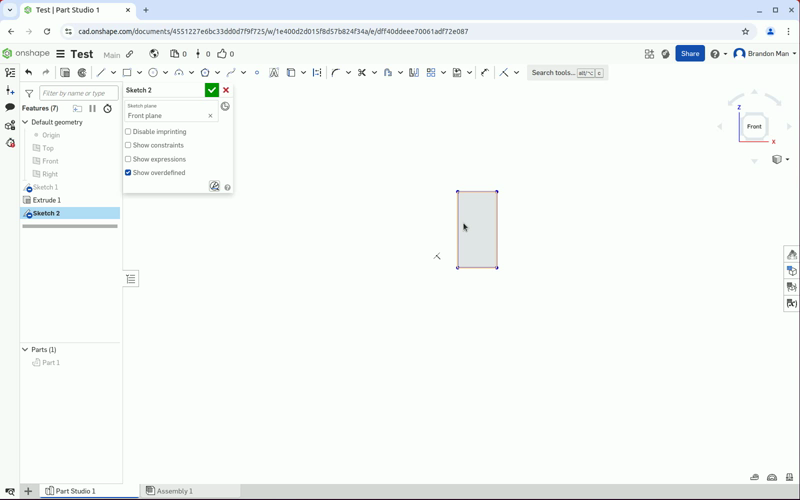
scroll(6)
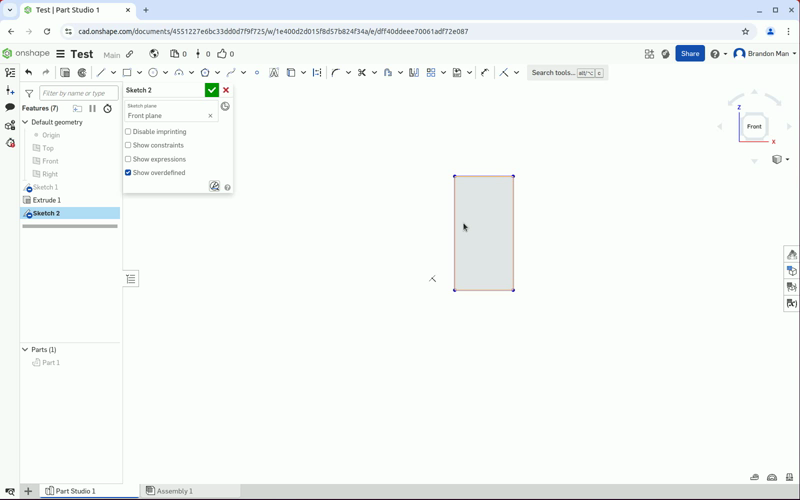
scroll(6)
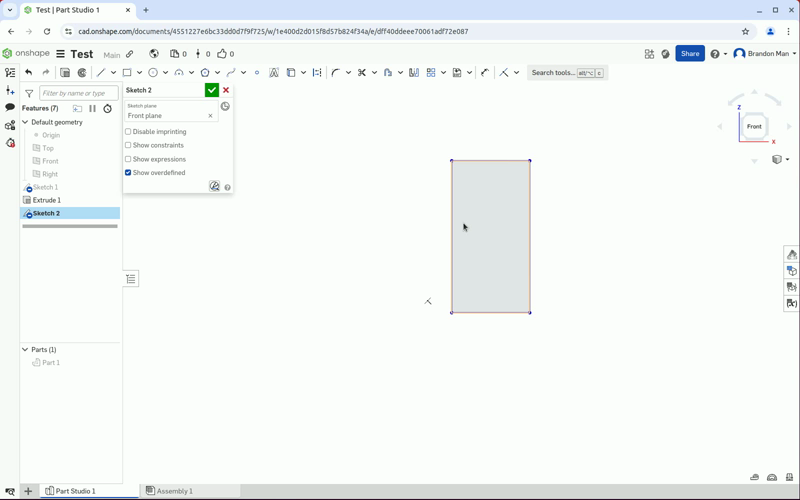
scroll(6)
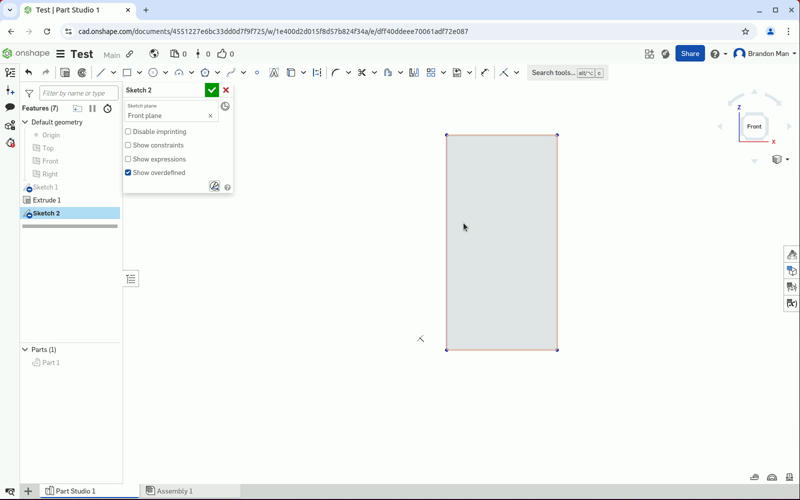
scroll(6)
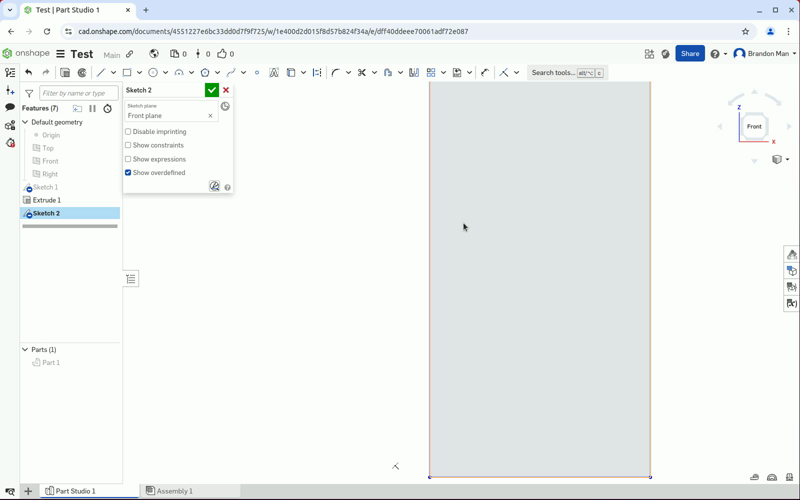
click(463, 222)
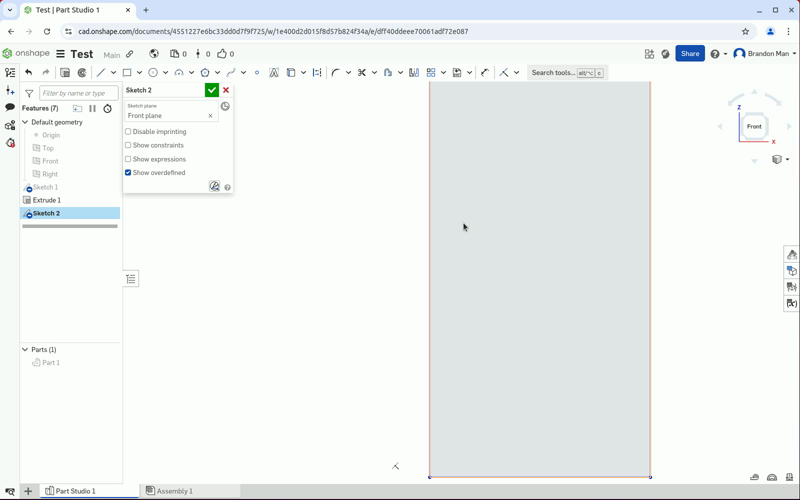
scroll(-6)
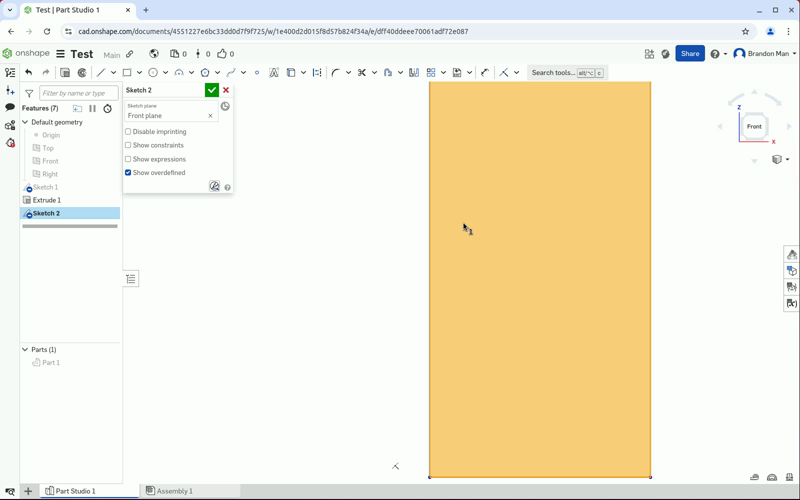
scroll(-6)
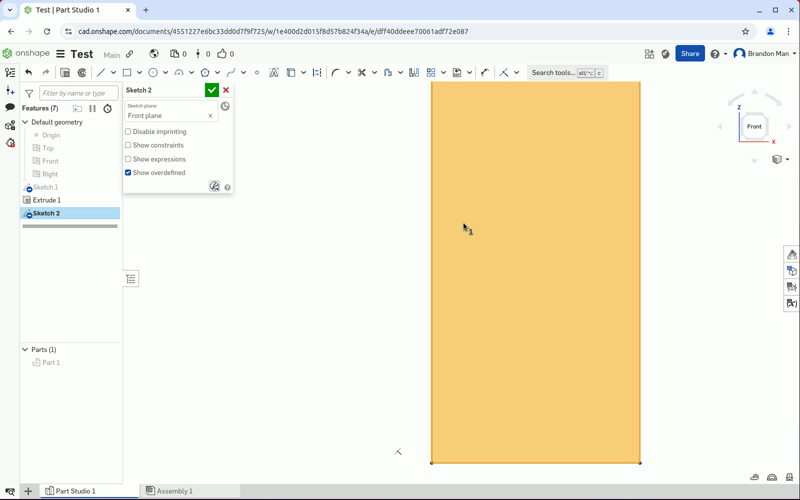
scroll(-6)
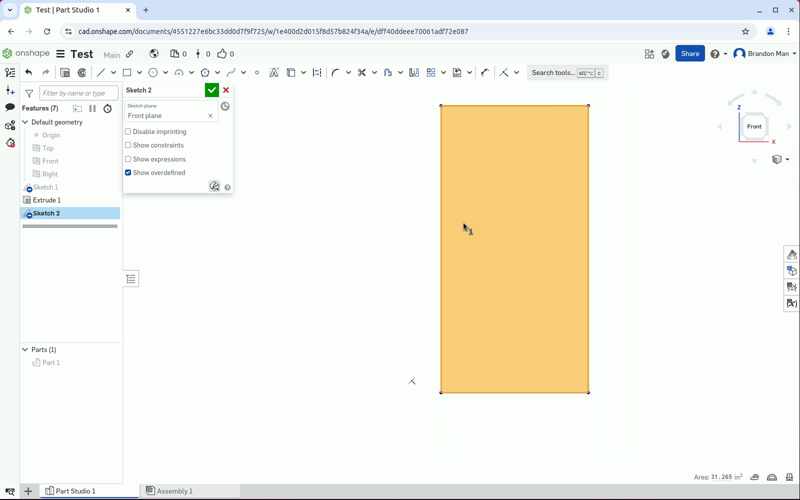
scroll(-6)
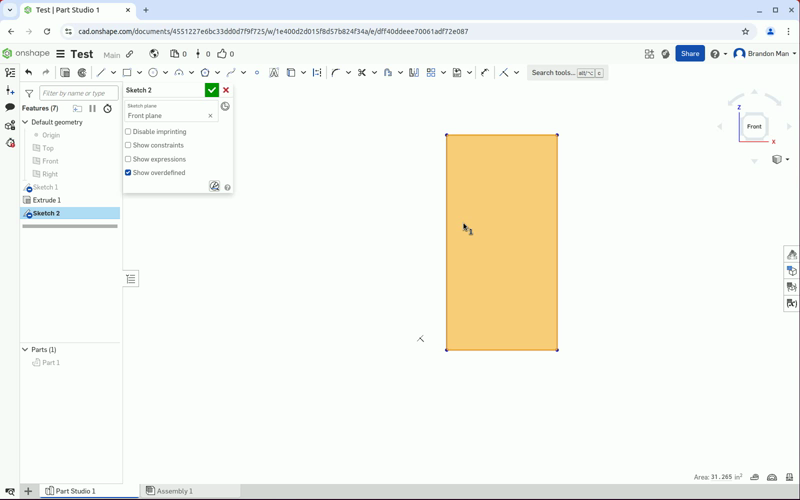
scroll(-6)
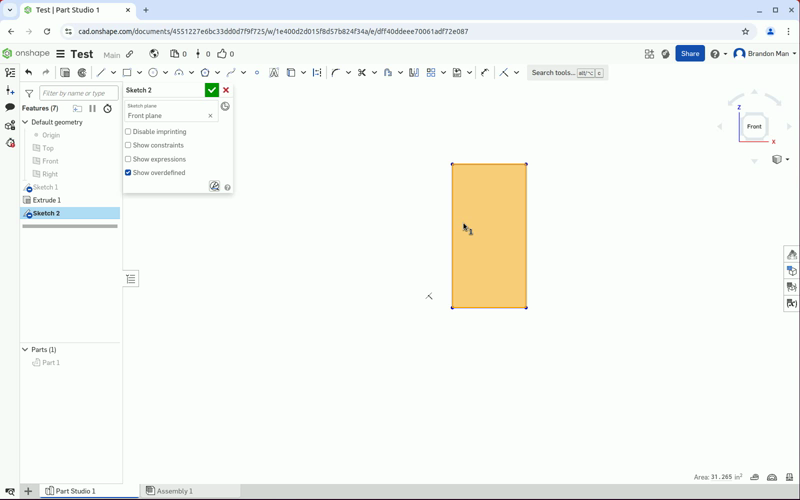
scroll(-6)
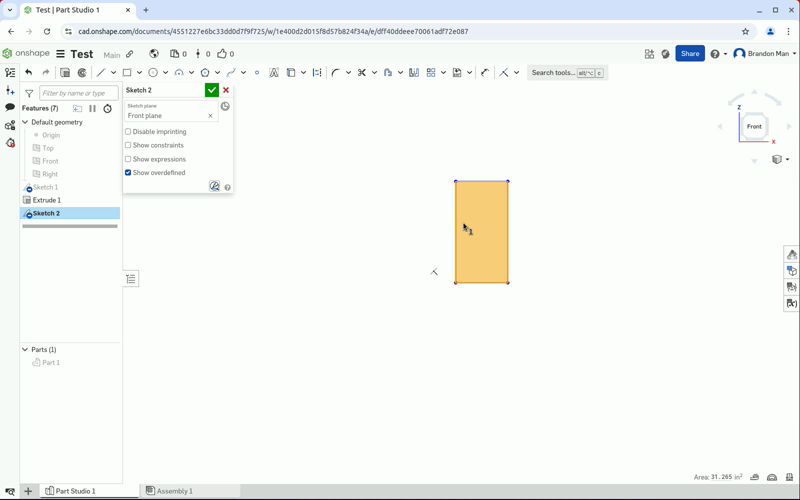
scroll(-6)
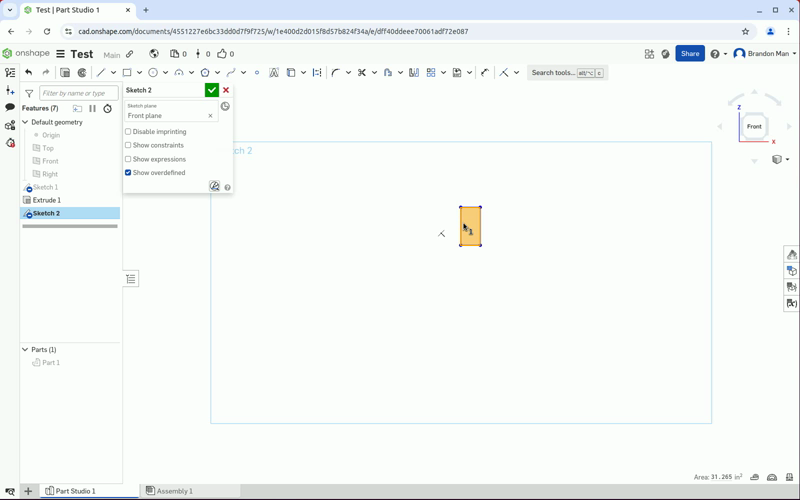
mouse_move(73, 352)
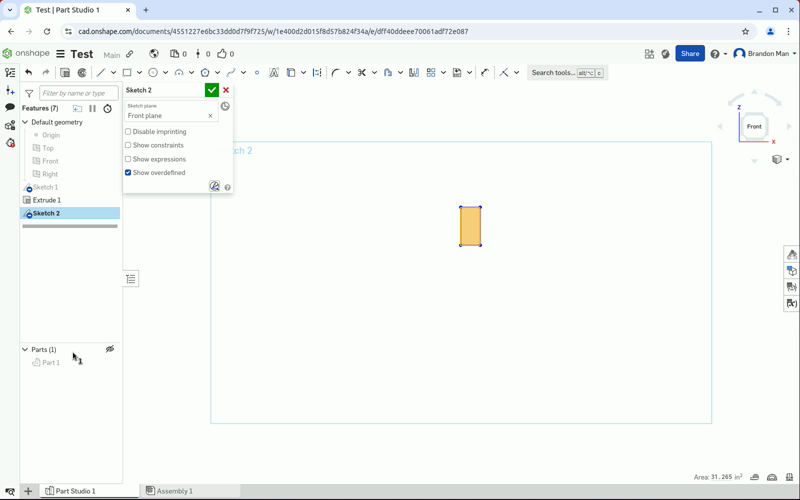
key(shift+y)
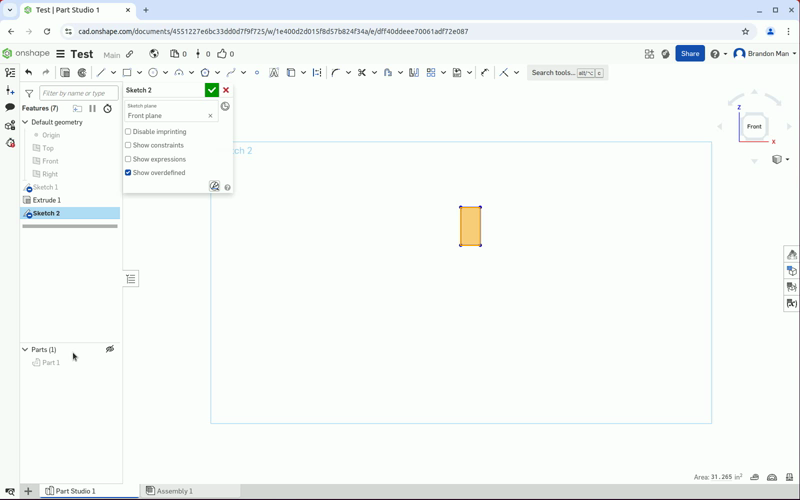
key(shift+e)
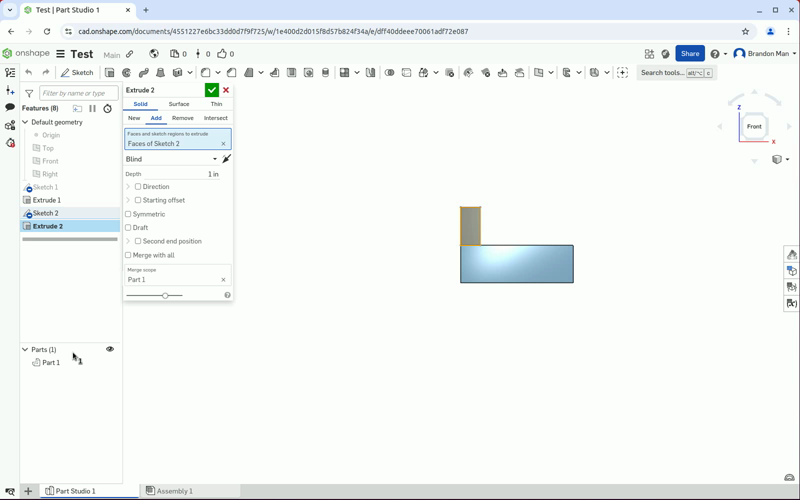
mouse_move(143, 106)
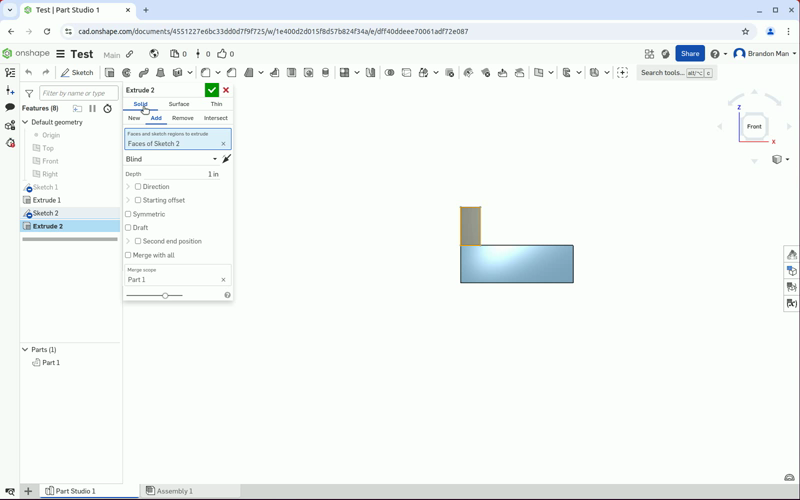
click(143, 106)
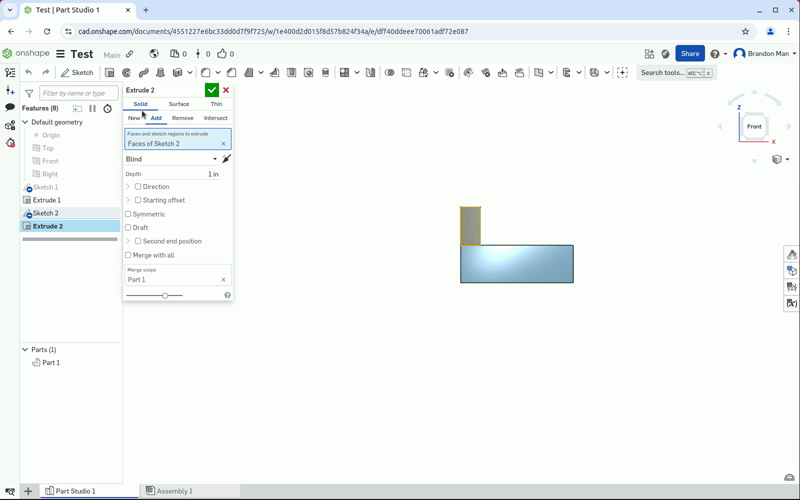
mouse_move(137, 120)
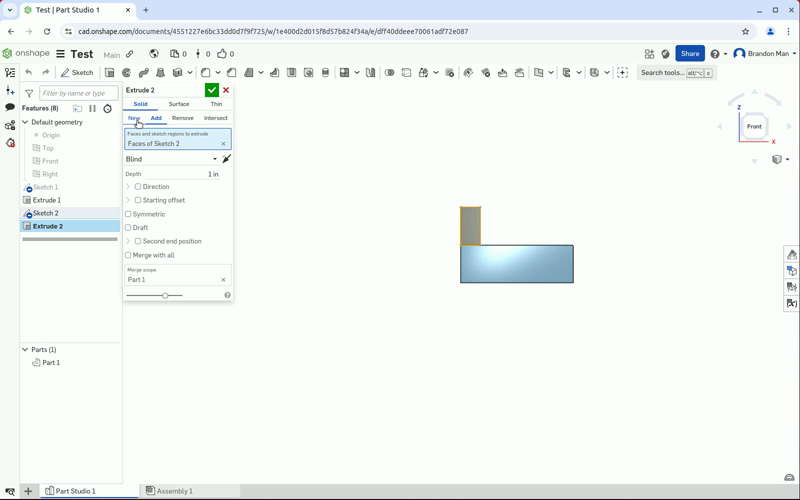
click(137, 120)
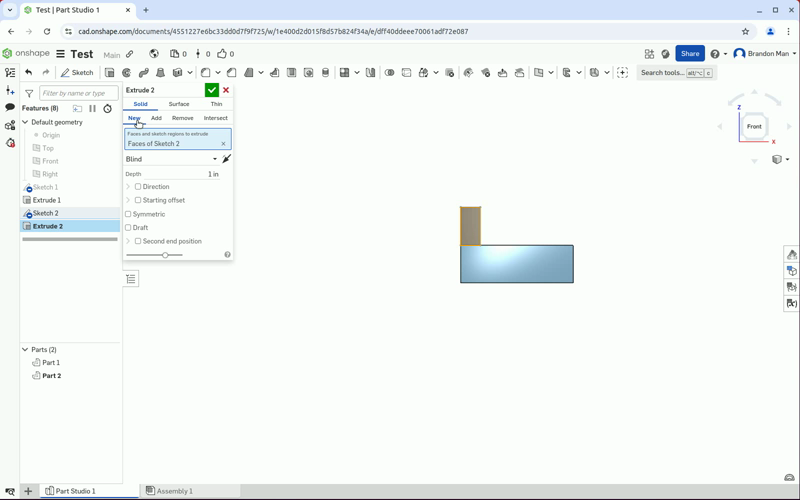
key(tab, 4)
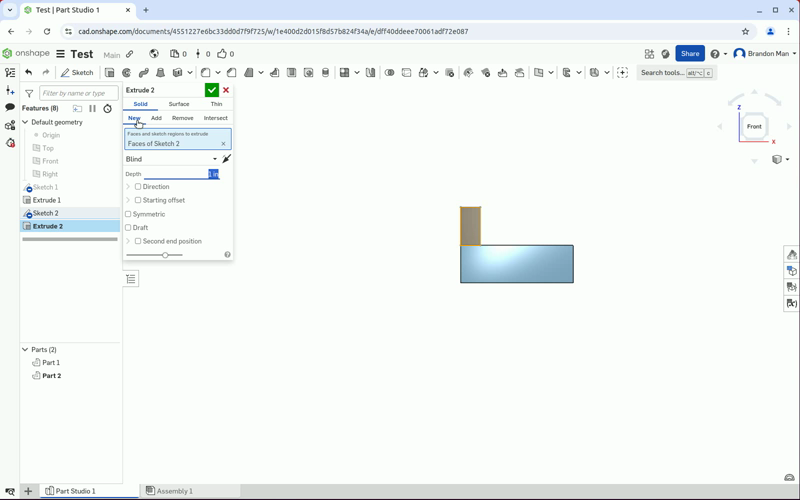
text(11.554)
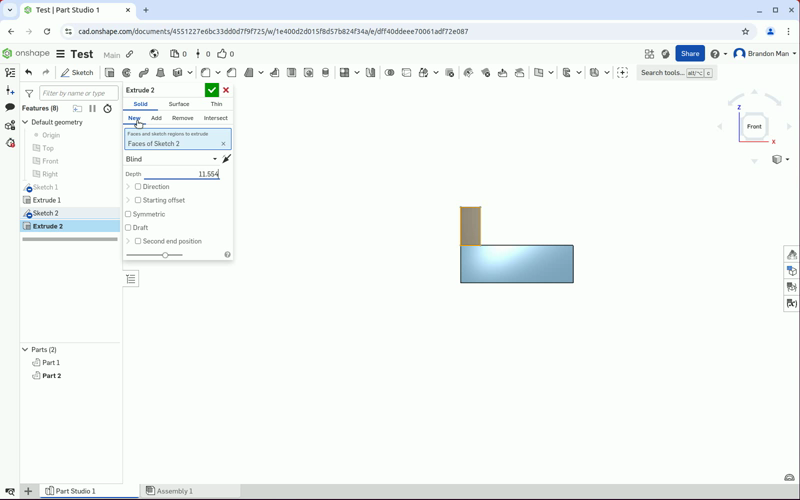
key(enter)
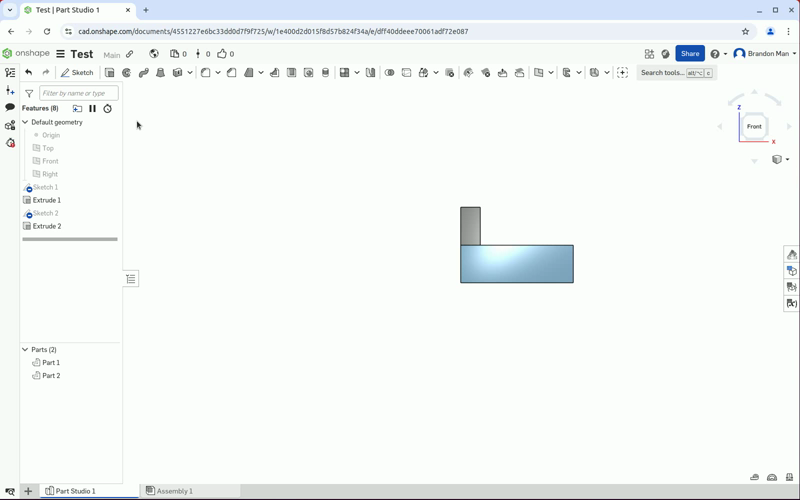
key(shift+h)
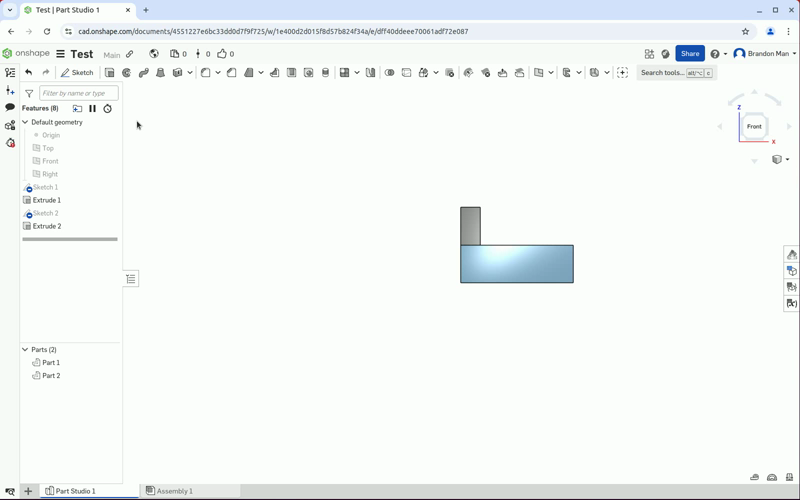
key(shift+h)
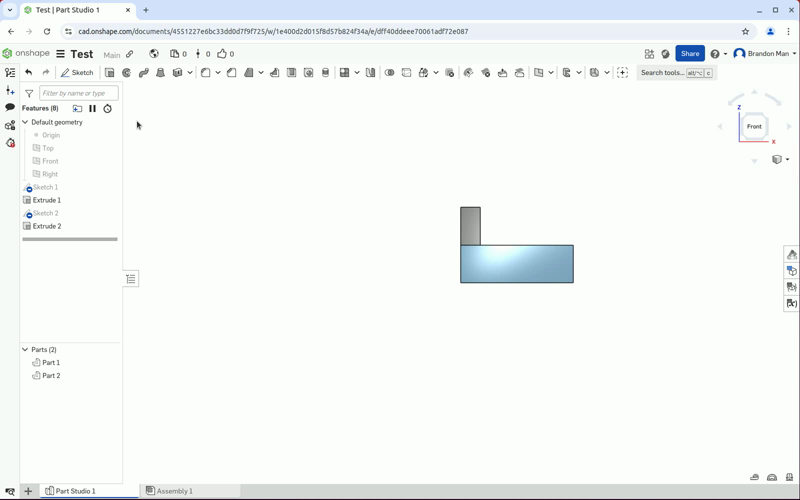
mouse_move(73, 189)
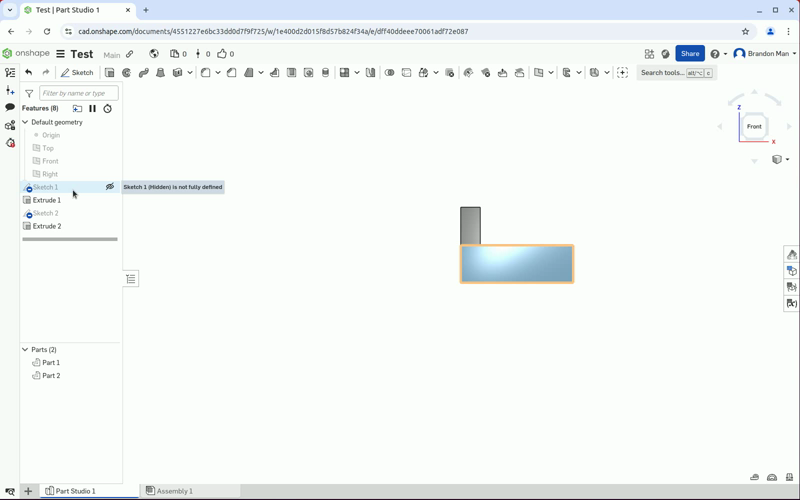
click(73, 189)
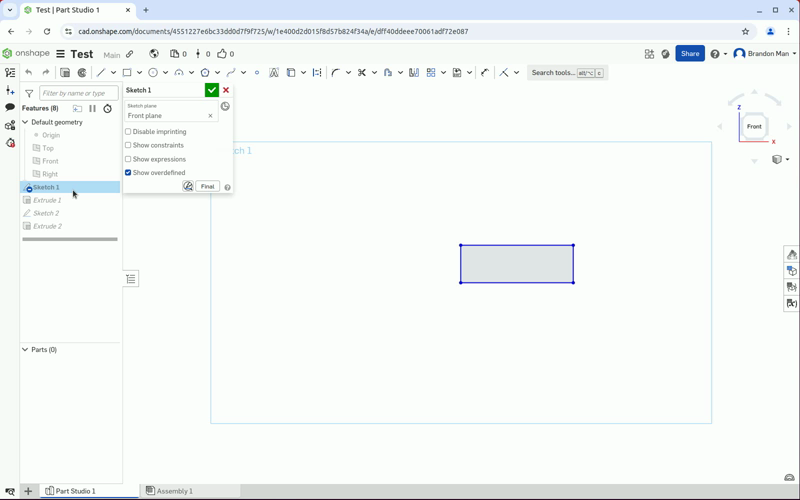
mouse_move(229, 92)
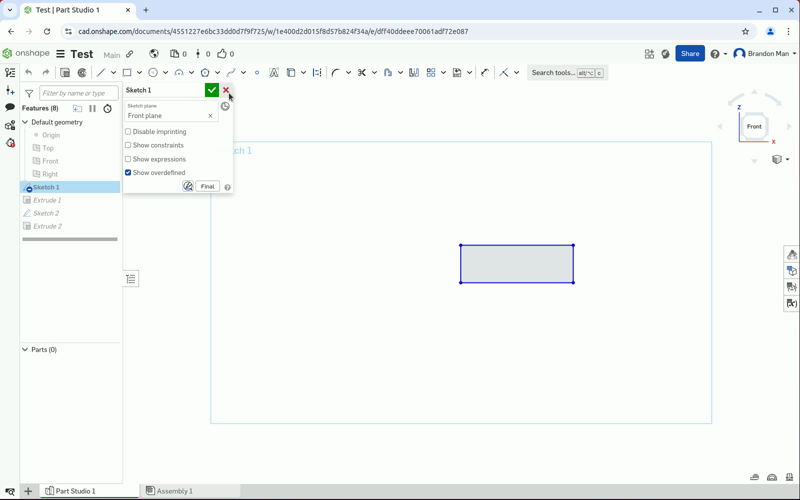
click(229, 92)
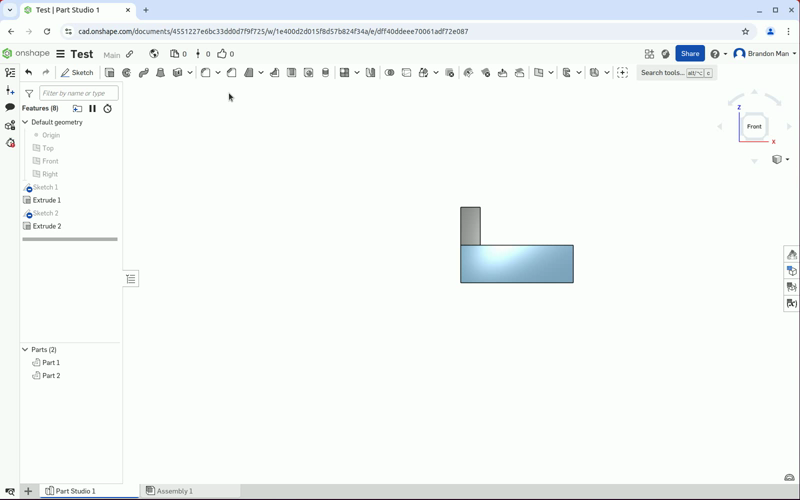
mouse_move(541, 75)
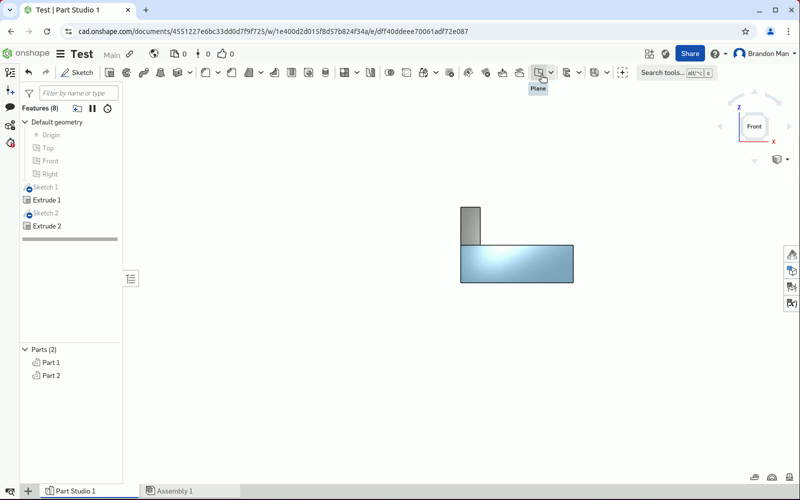
click(541, 75)
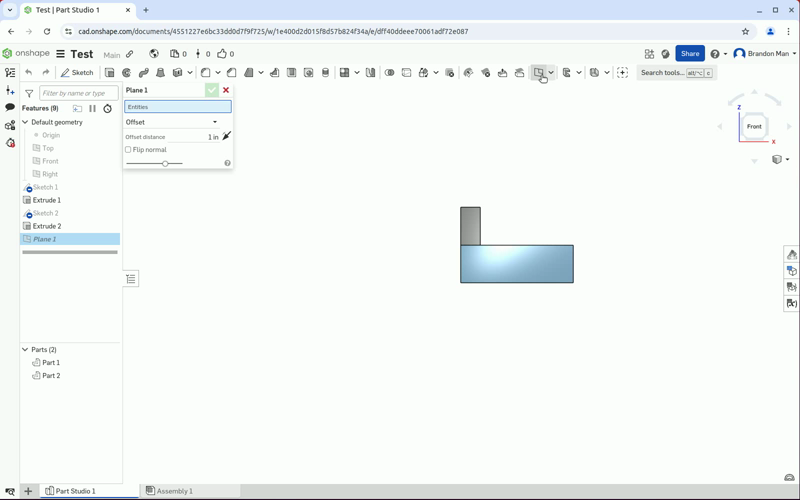
mouse_move(73, 163)
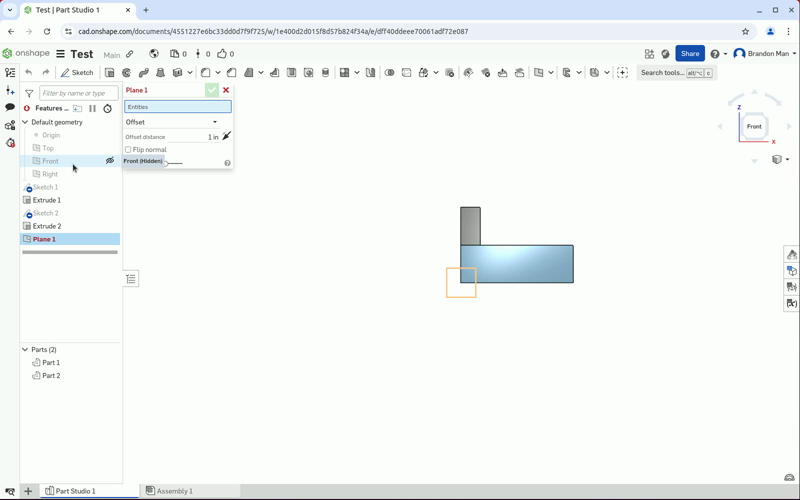
click(73, 163)
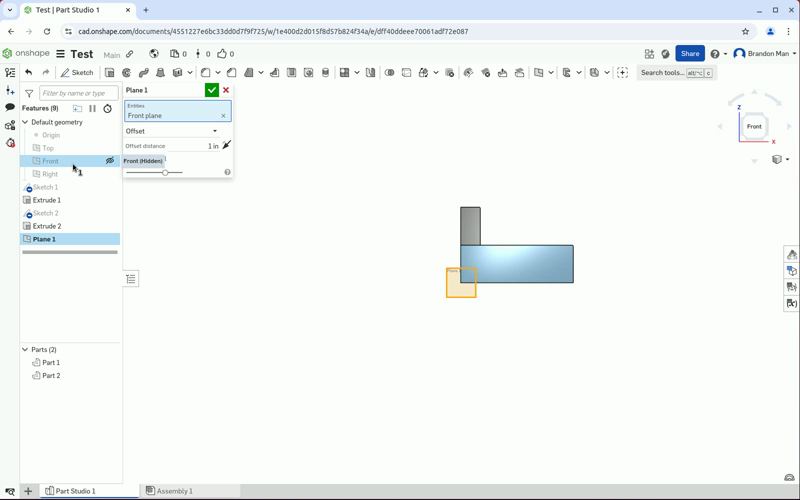
key(tab, 2)
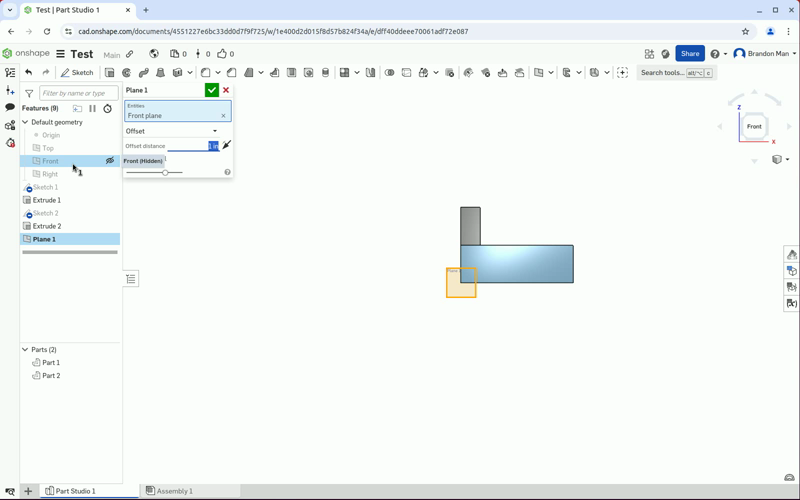
text(15.405)
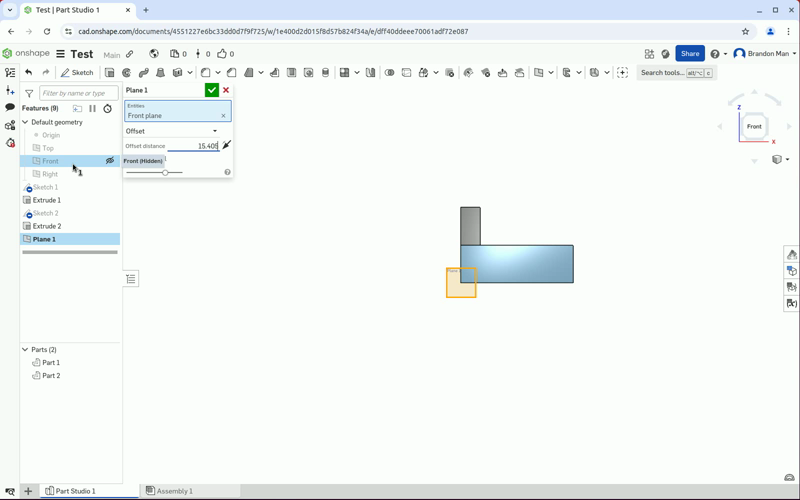
key(enter, 2)
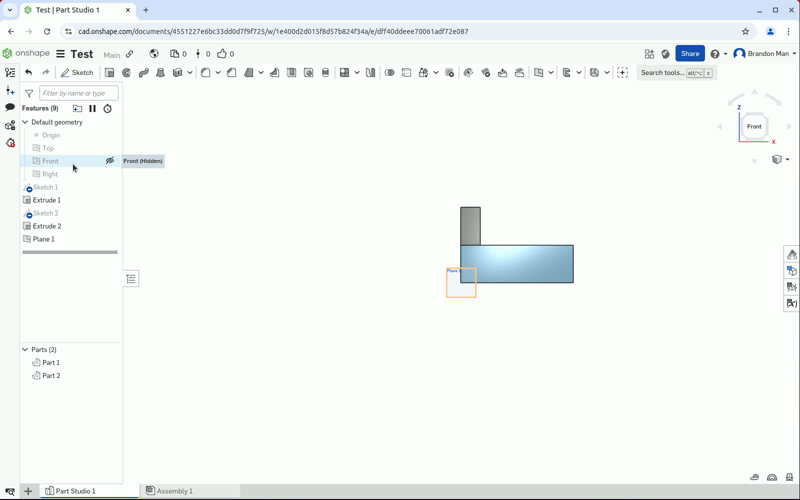
key(shift+s)
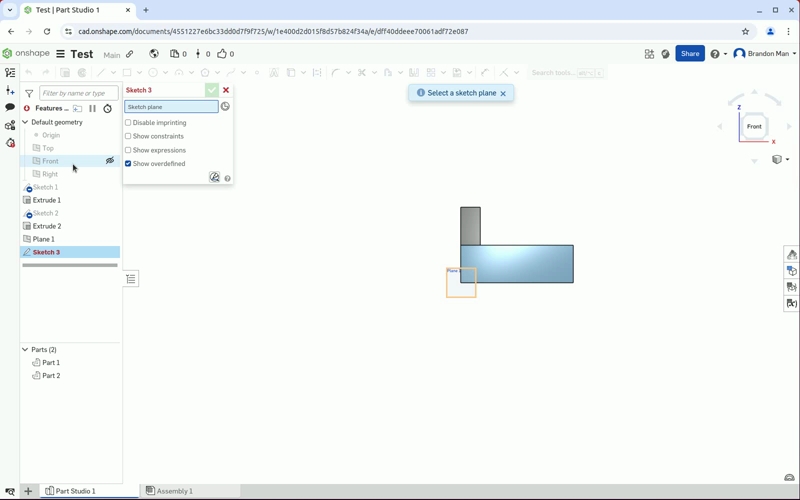
mouse_move(73, 241)
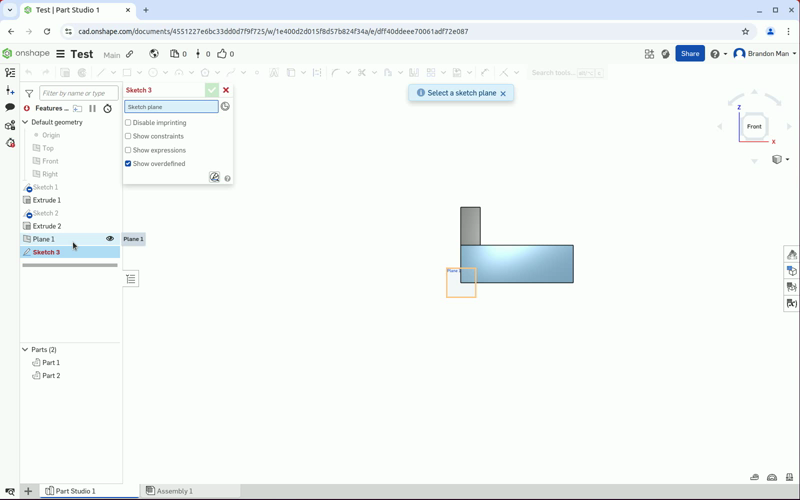
click(73, 241)
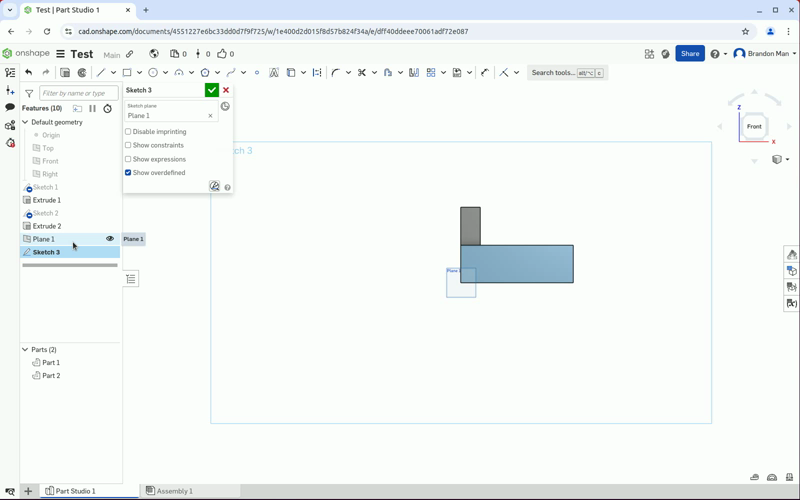
mouse_move(73, 352)
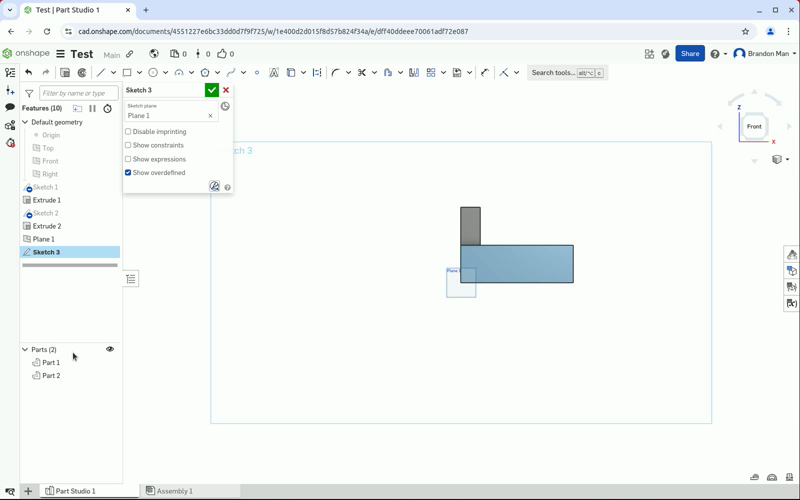
key(y)
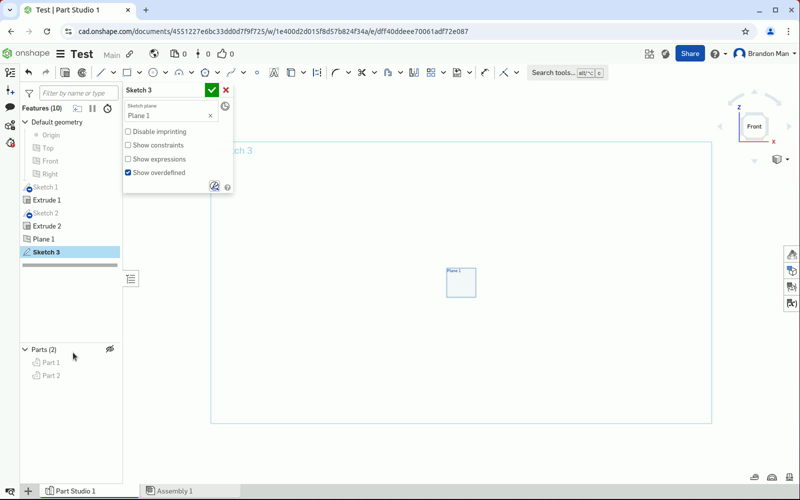
key(l)
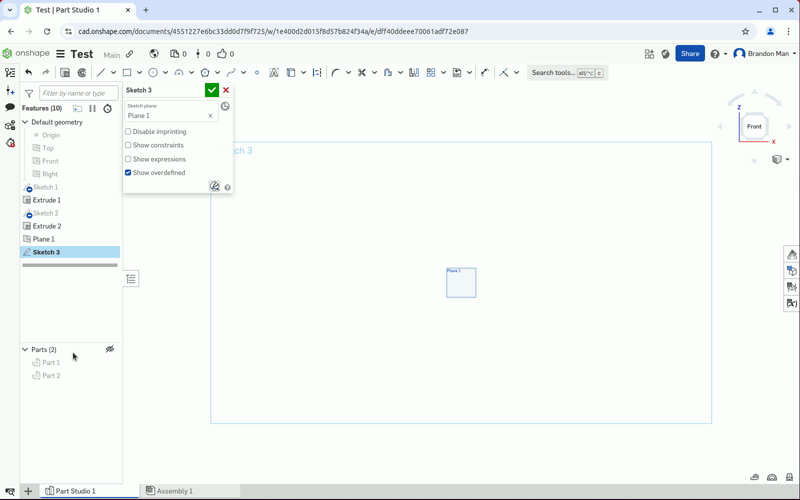
key_down(shift)
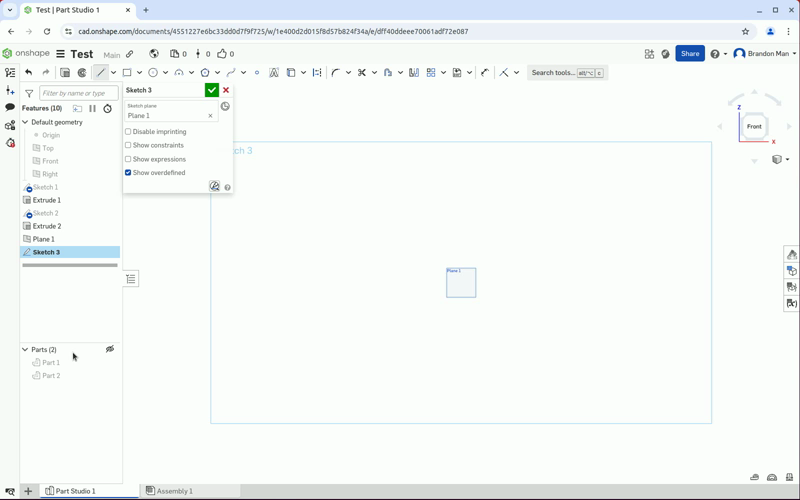
mouse_move(516, 282)
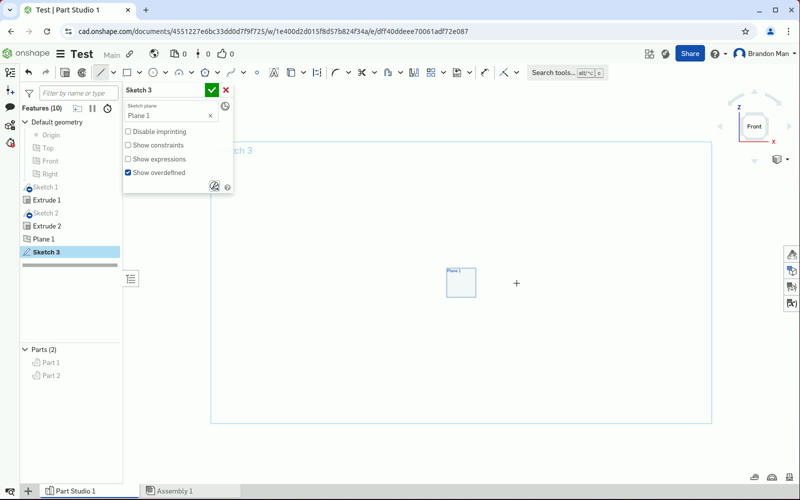
click(516, 282)
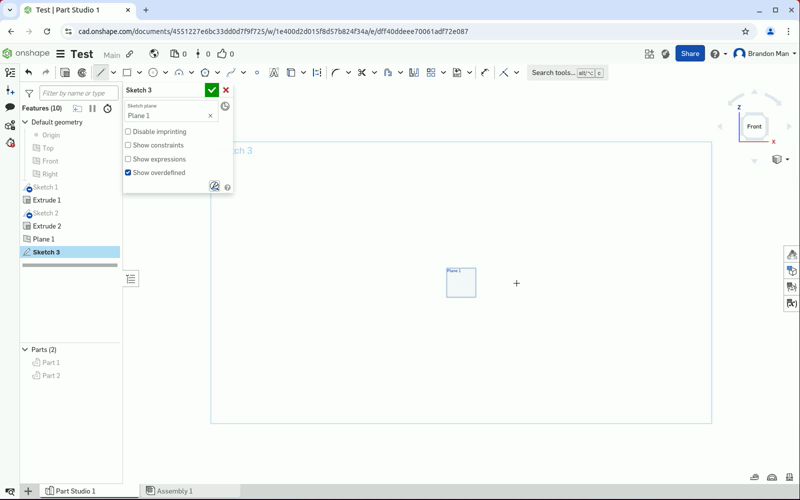
key_up(shift)
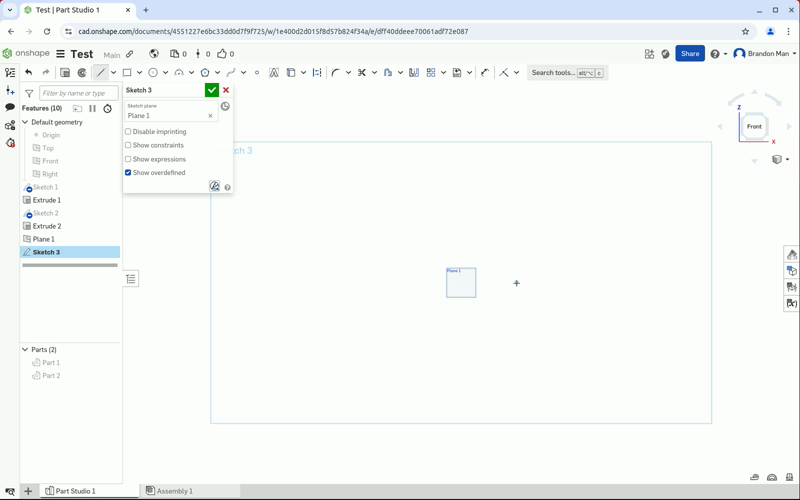
key_down(shift)
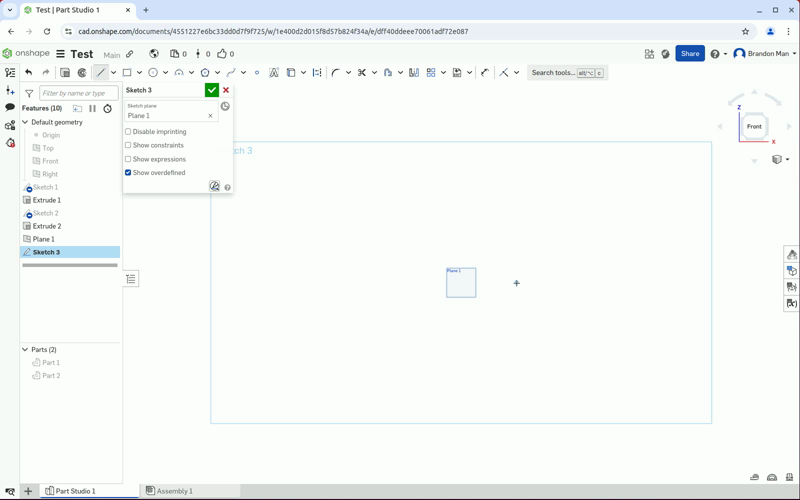
mouse_move(546, 282)
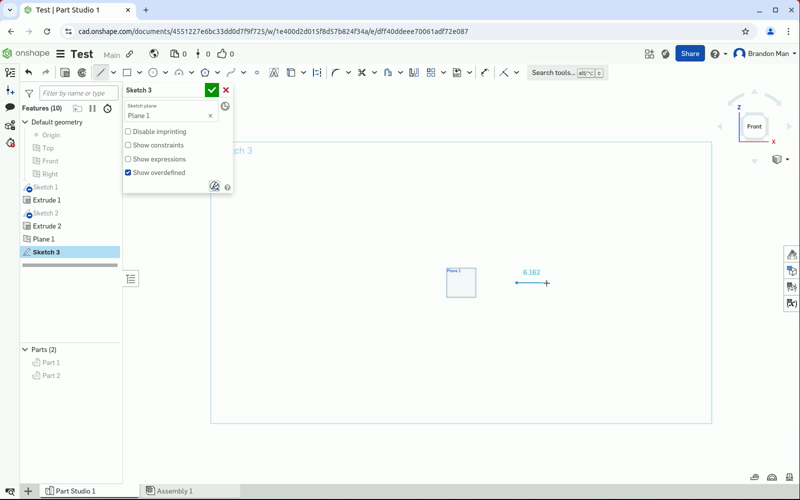
mouse_move(573, 282)
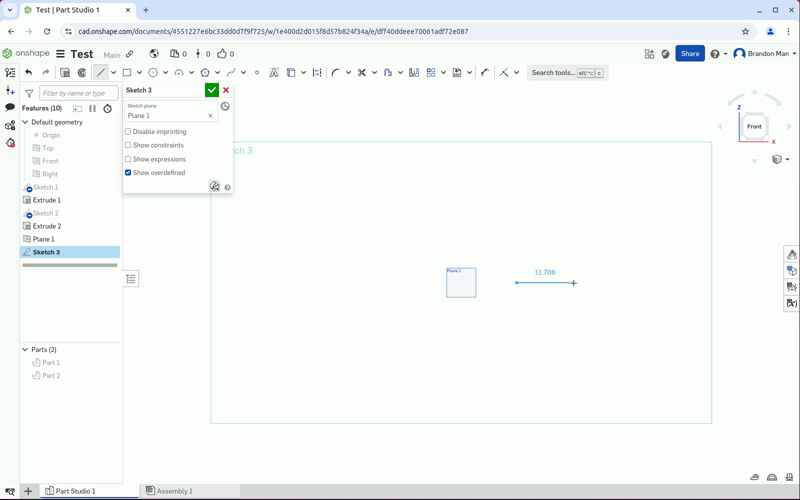
click(573, 282)
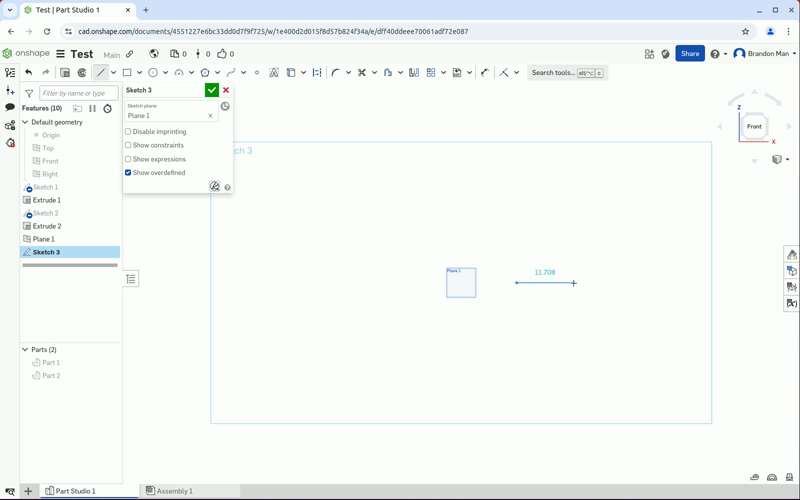
key_up(shift)
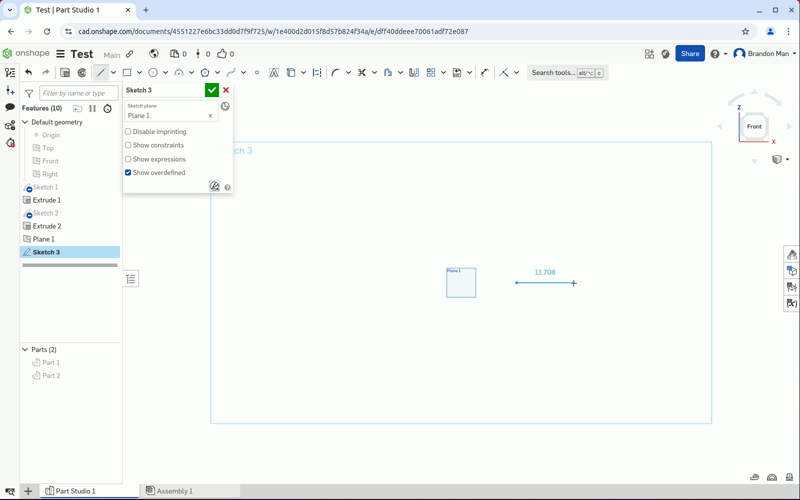
key_down(shift)
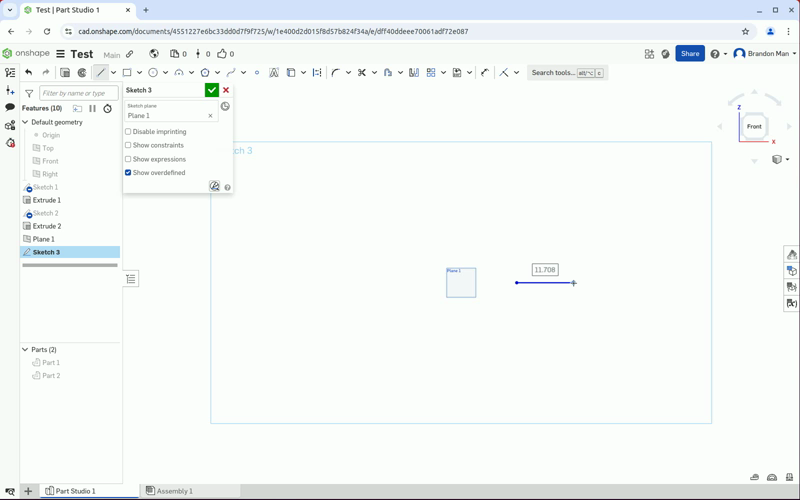
mouse_move(589, 282)
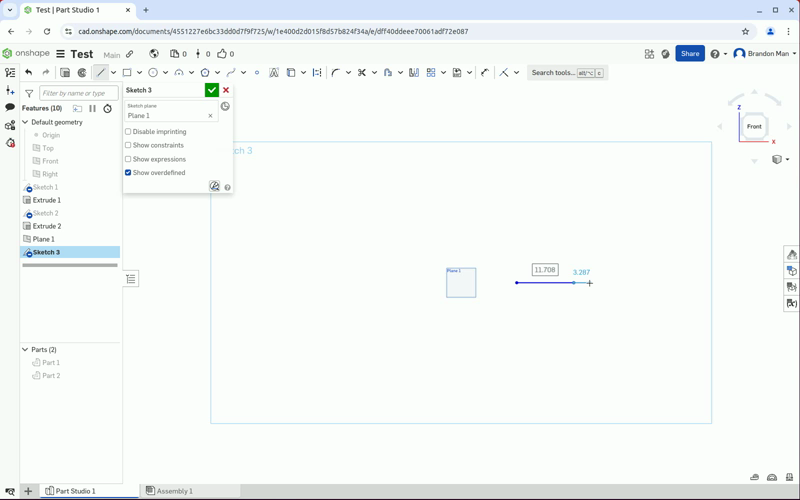
mouse_move(573, 245)
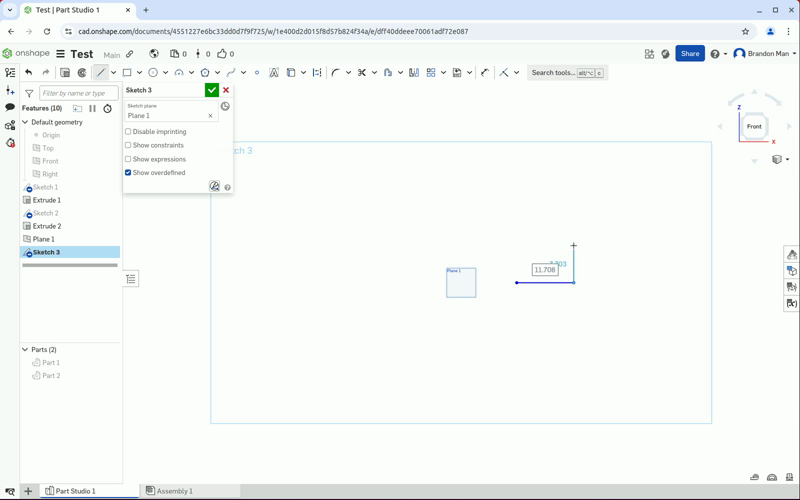
click(573, 245)
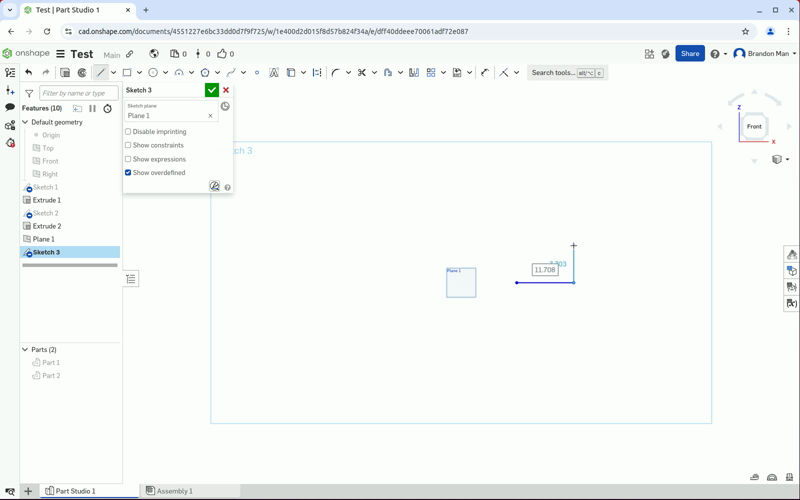
key_up(shift)
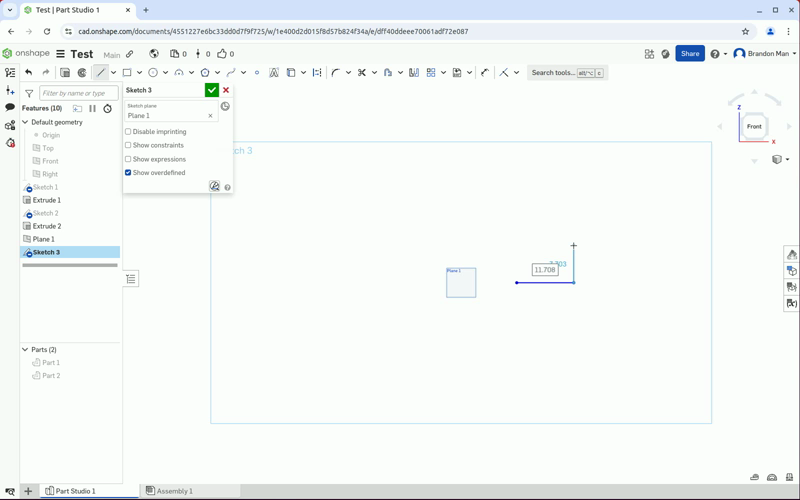
key_down(shift)
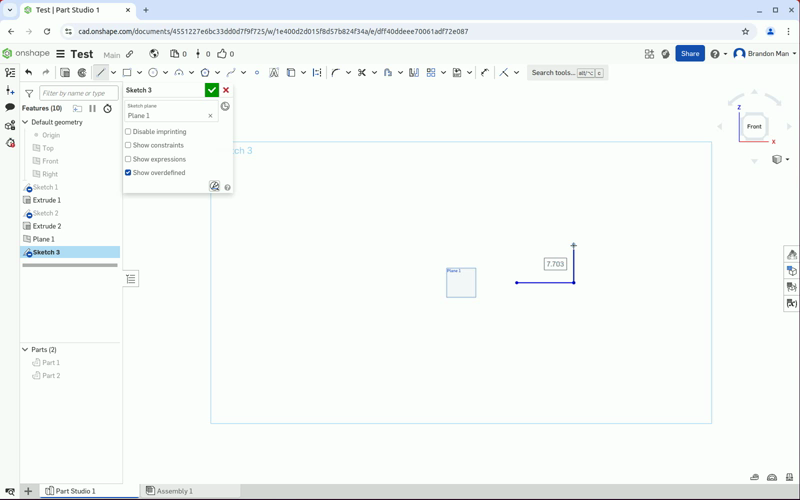
mouse_move(589, 245)
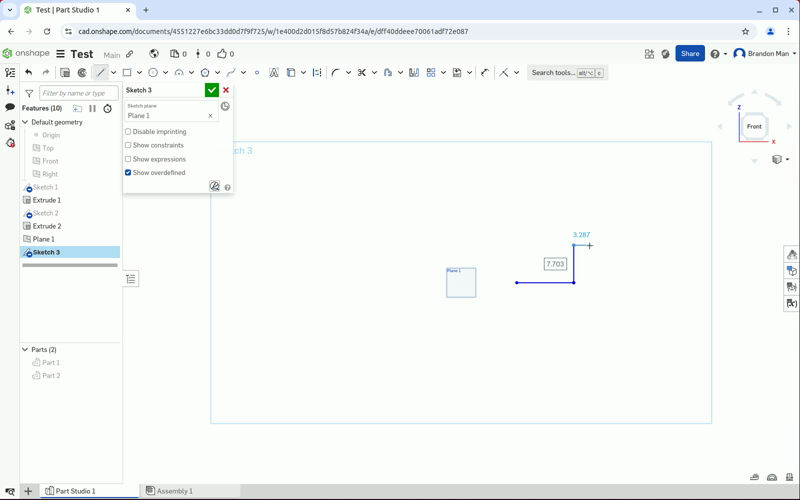
mouse_move(516, 245)
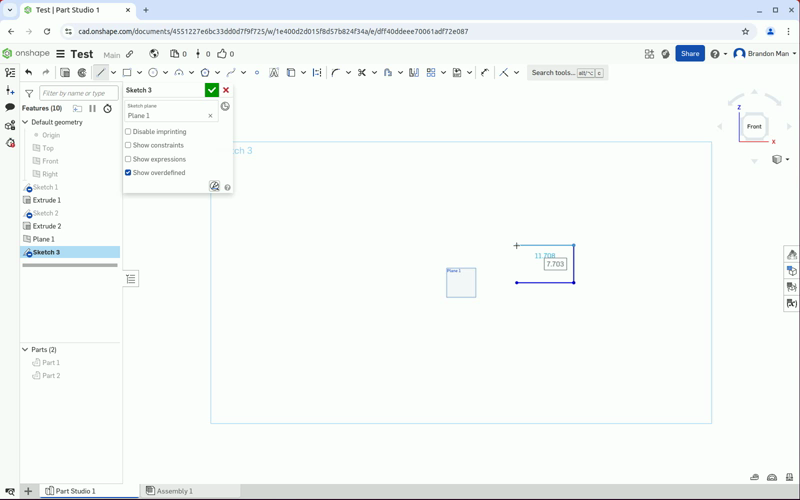
click(516, 245)
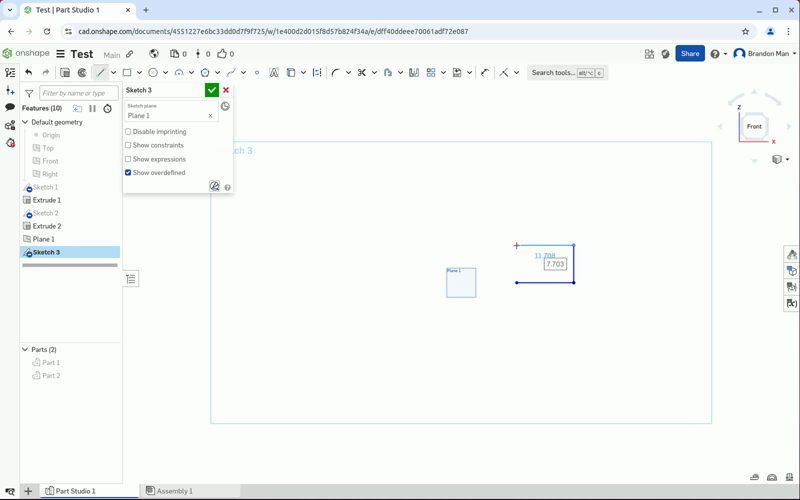
key_up(shift)
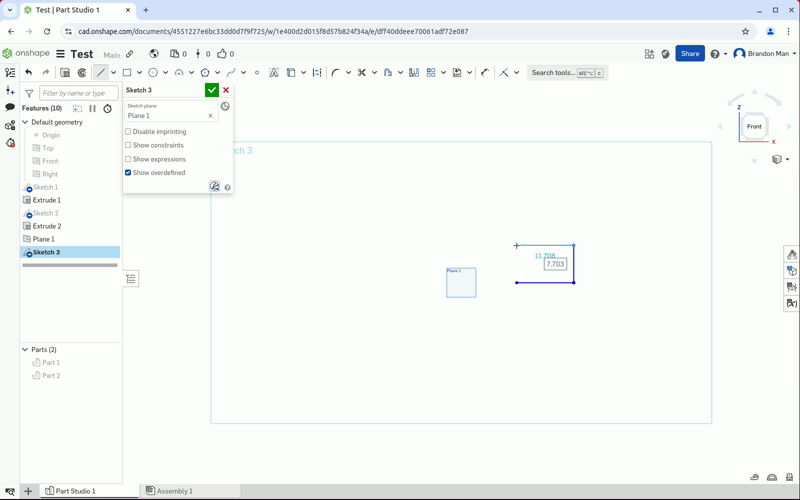
mouse_move(546, 245)
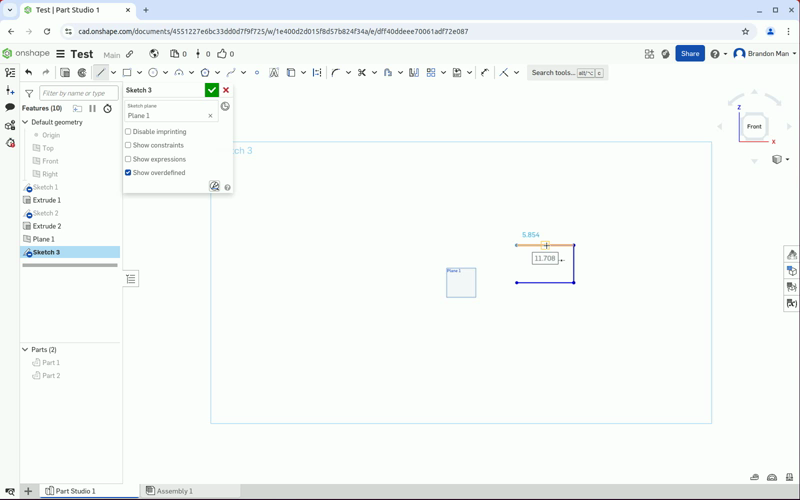
key_down(shift)
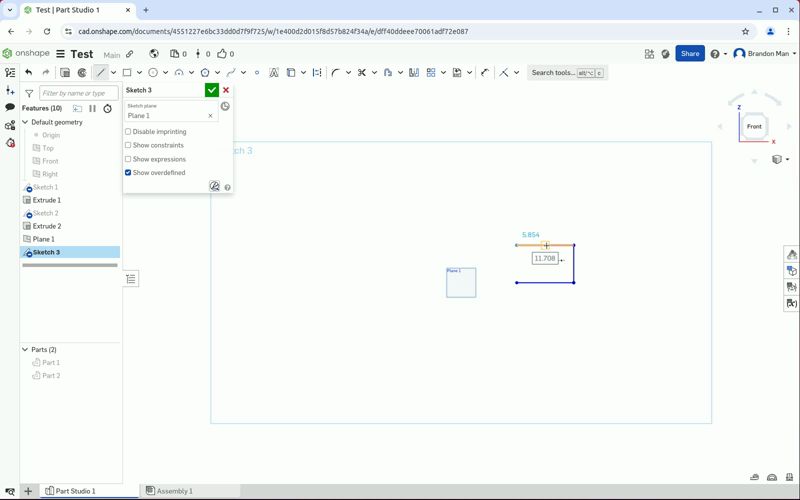
mouse_move(516, 282)
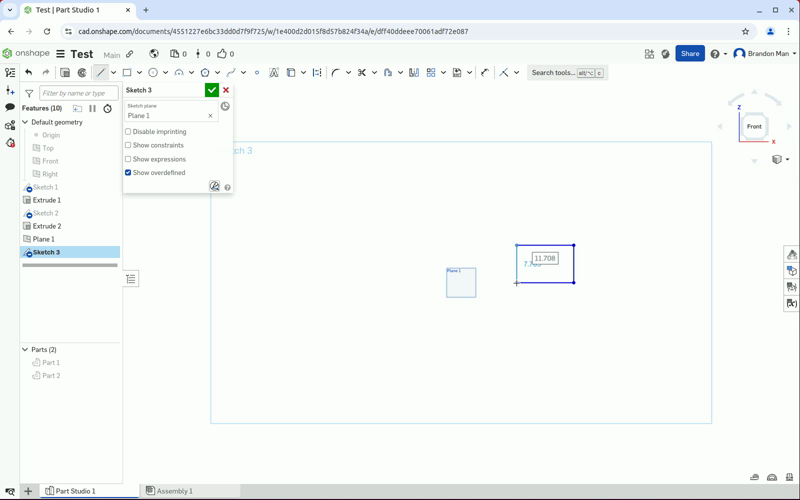
key_up(shift)
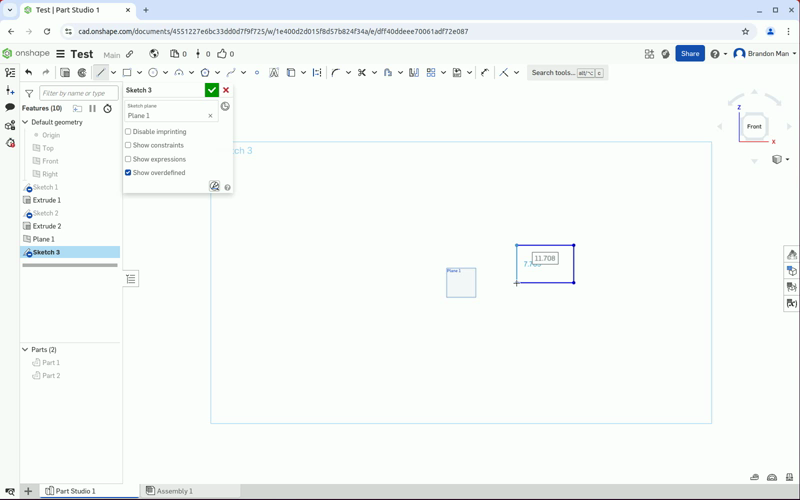
click(516, 282)
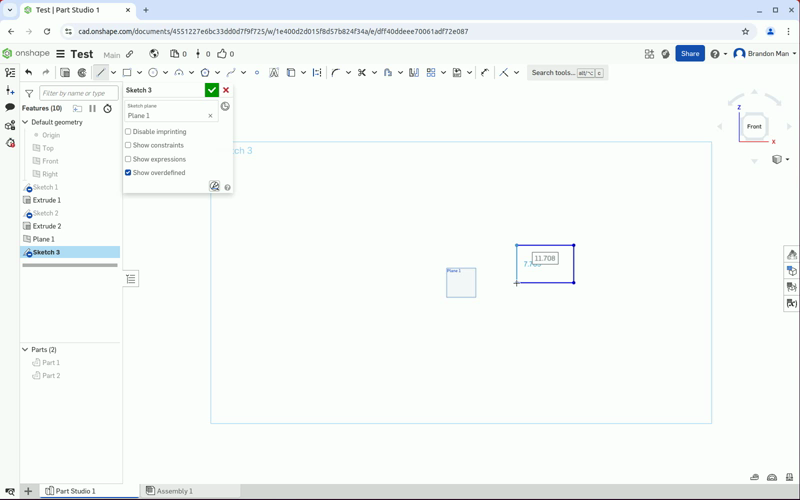
key(esc)
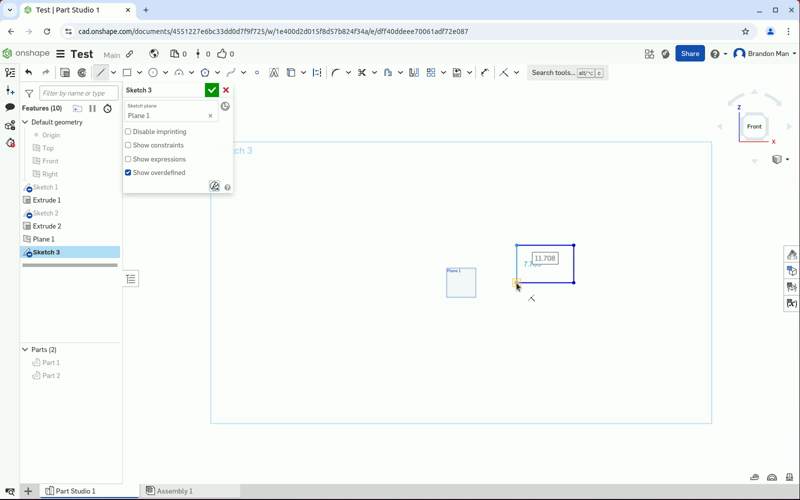
mouse_move(562, 267)
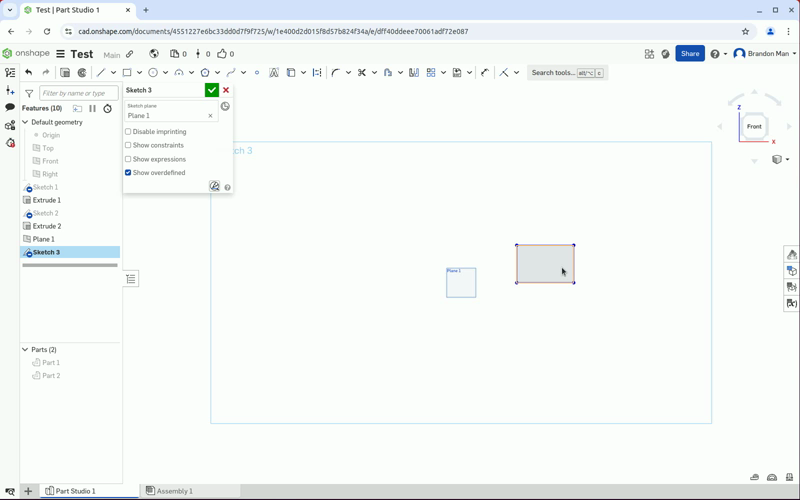
click(562, 267)
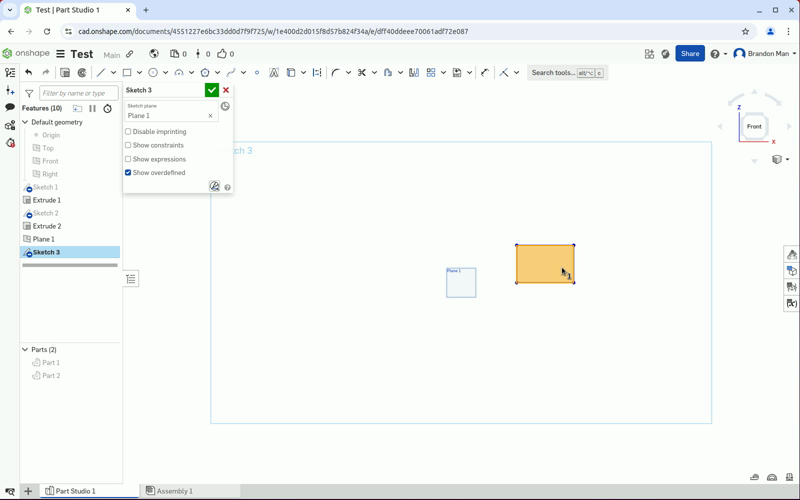
mouse_move(73, 352)
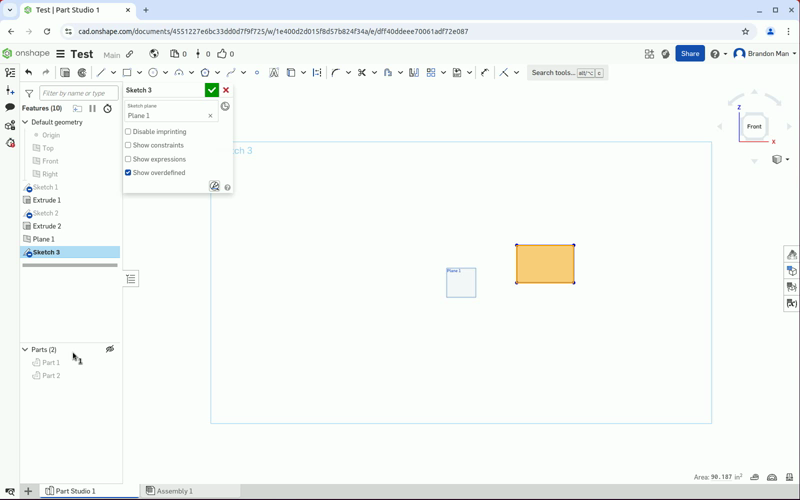
key(shift+y)
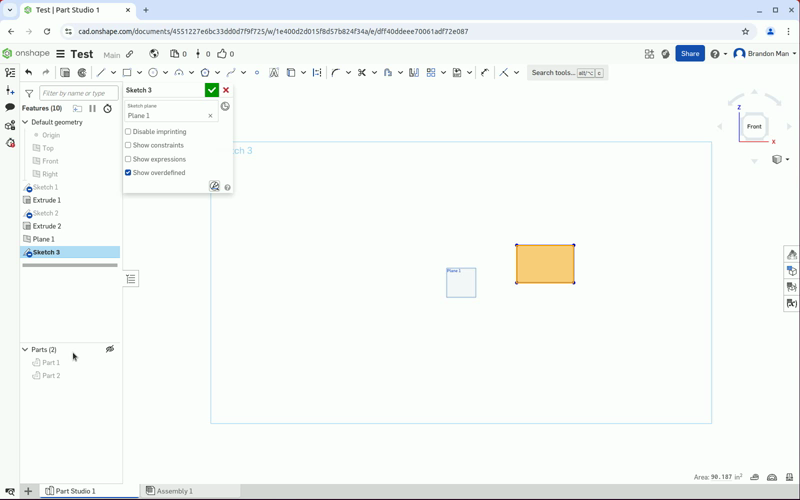
key(shift+e)
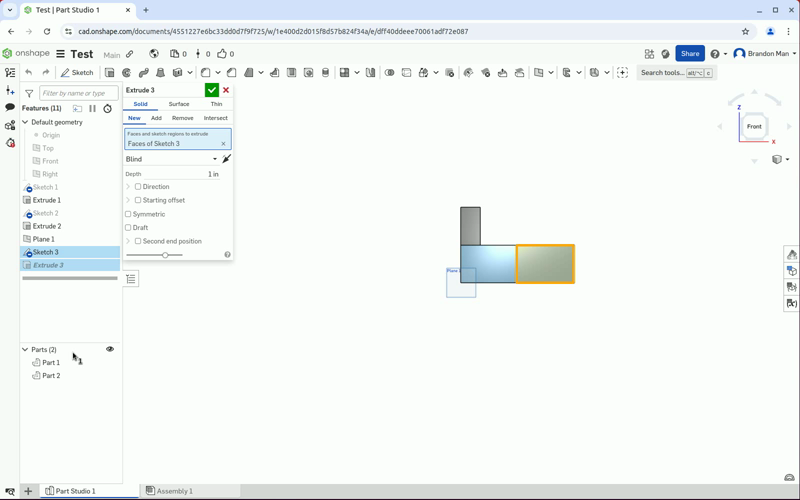
mouse_move(143, 106)
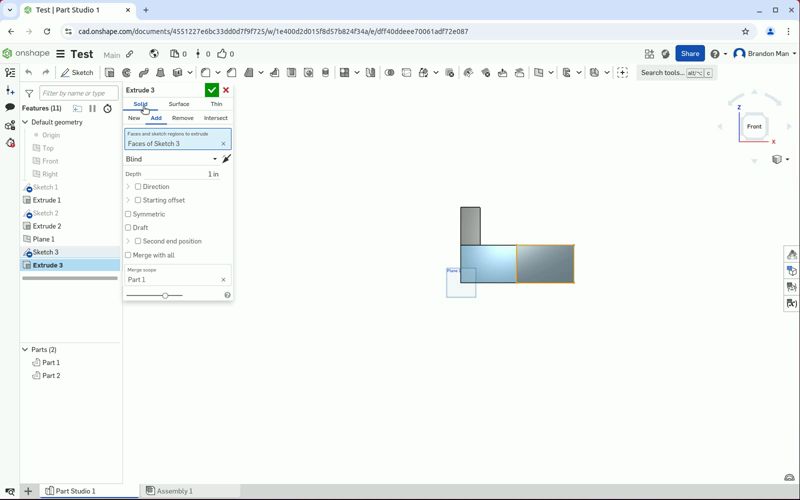
click(143, 106)
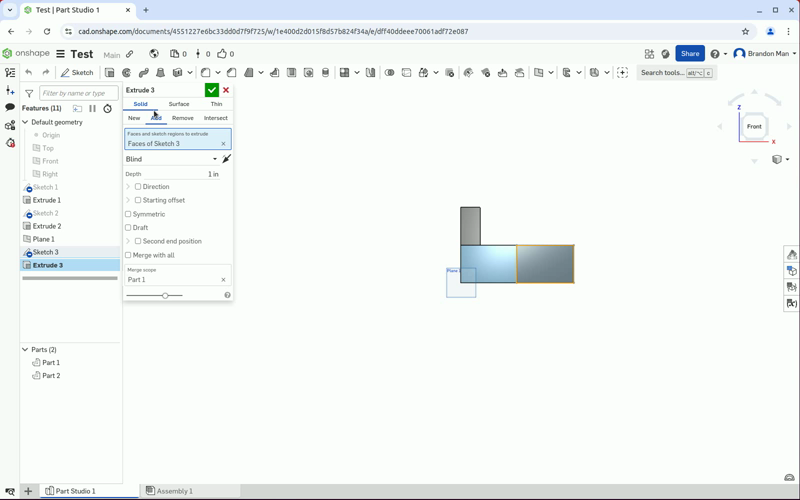
mouse_move(186, 120)
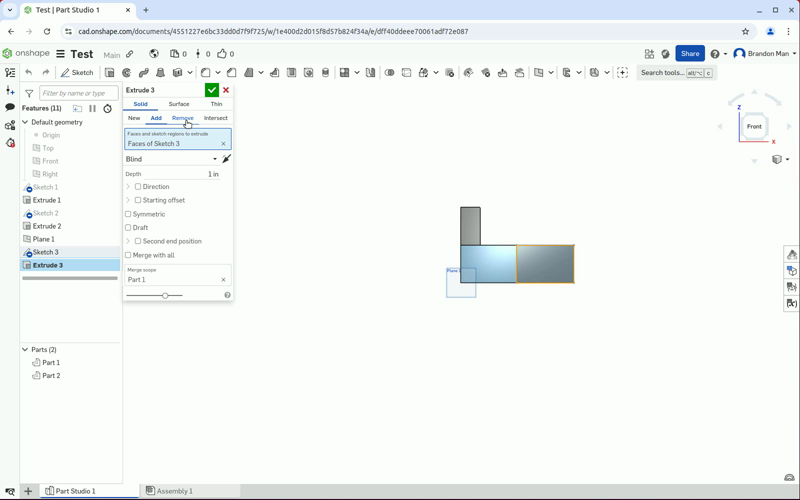
click(186, 120)
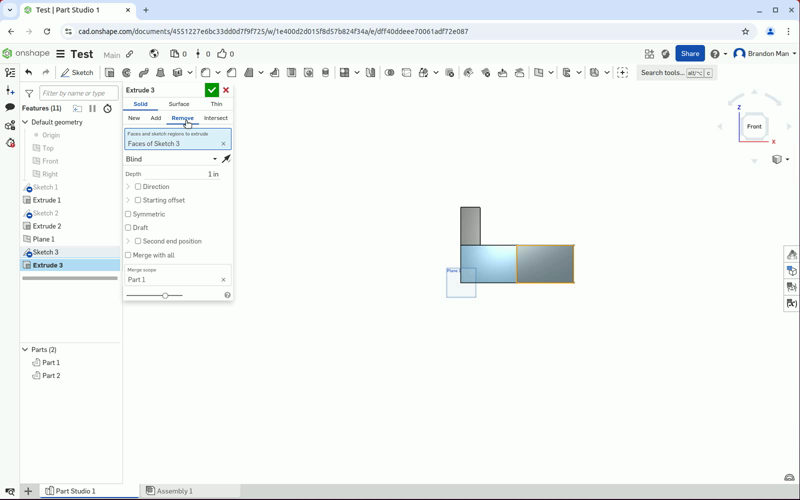
key(tab, 4)
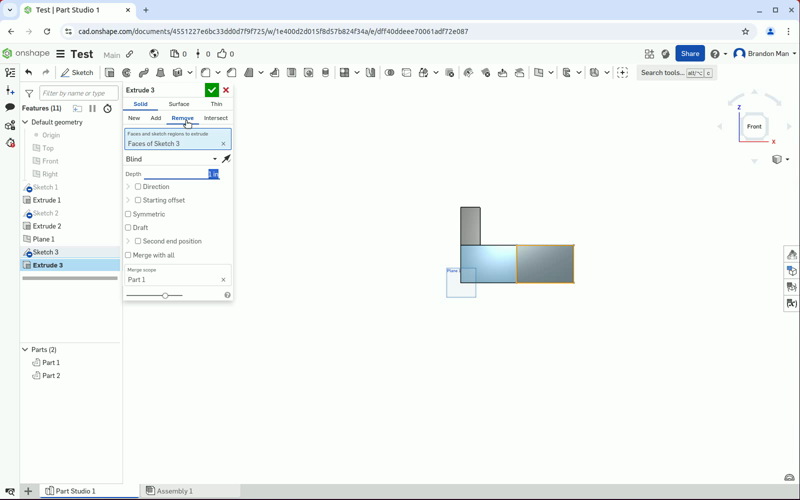
text(7.703)
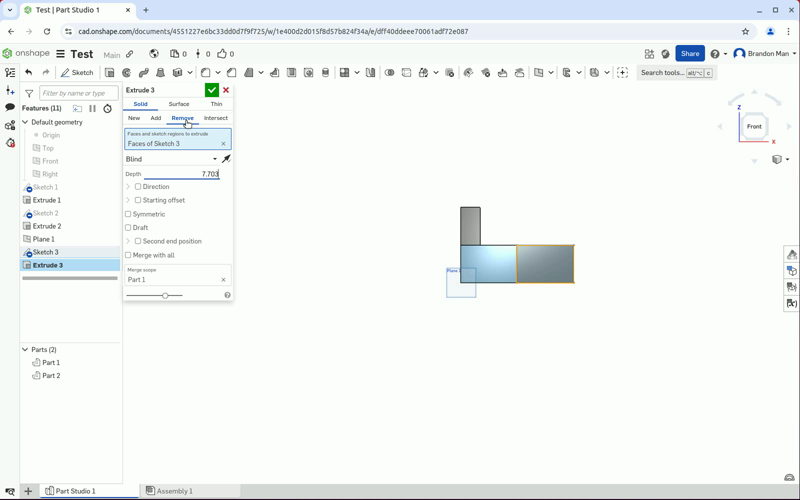
key(tab, 6)
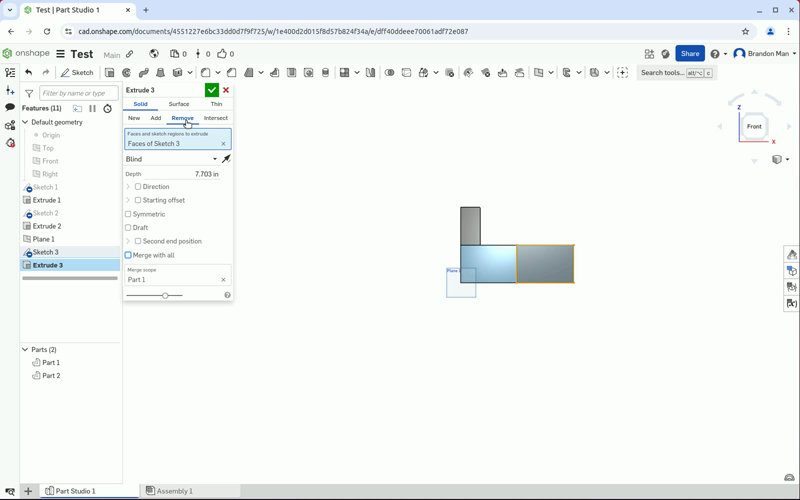
key(space)
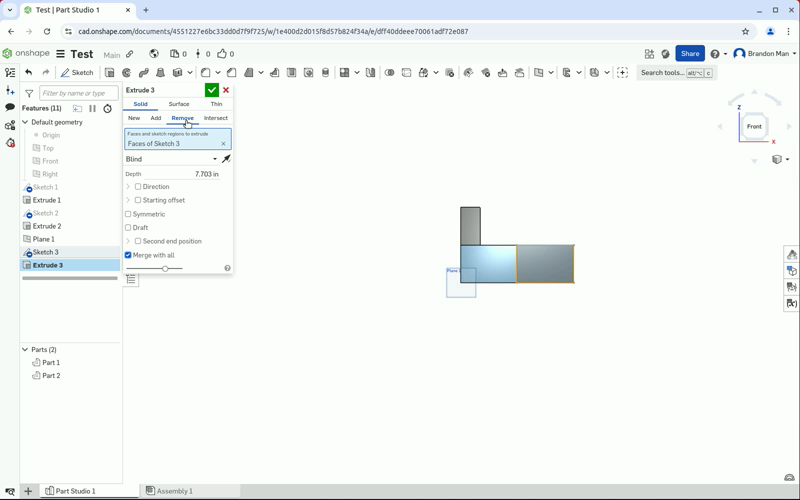
key(enter)
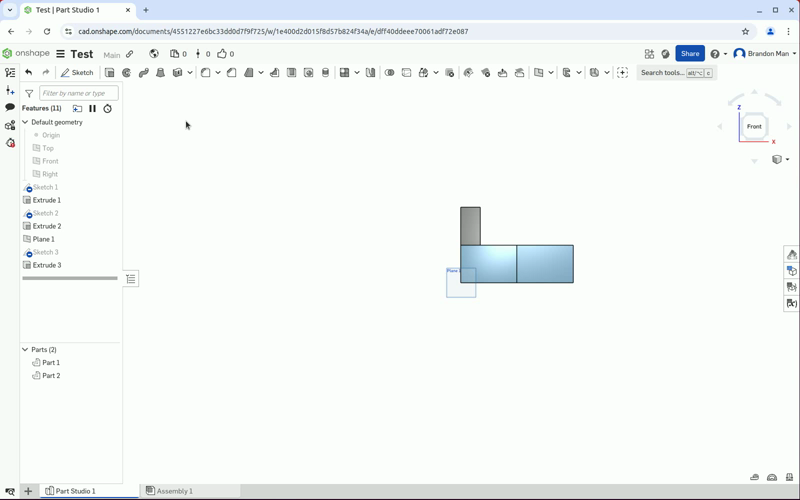
key(shift+h)
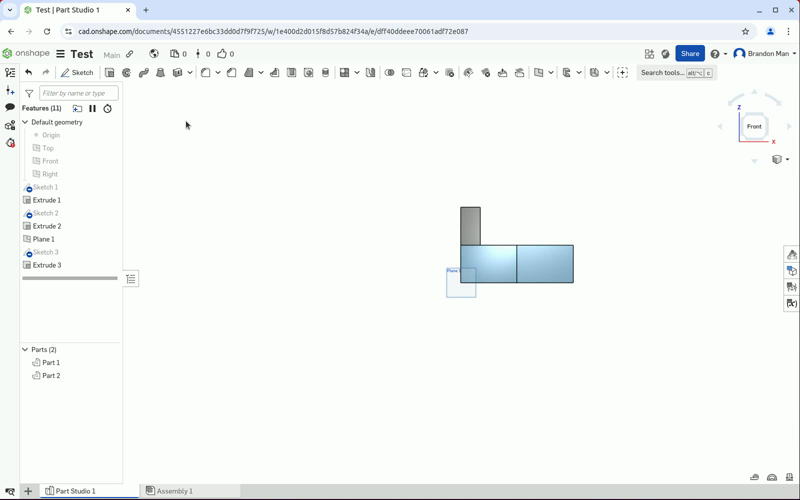
key(shift+h)
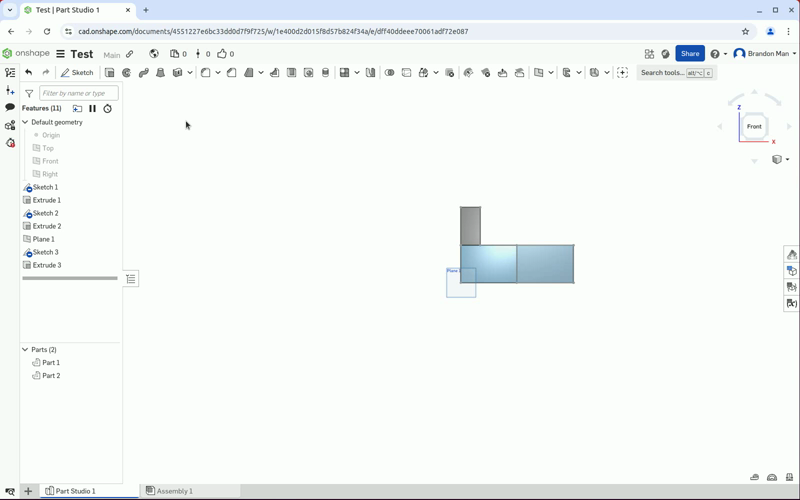
key(shift+7)
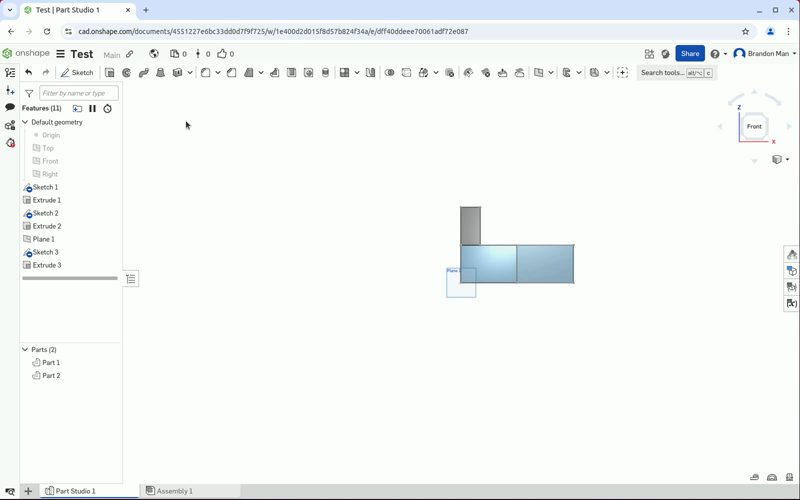
key(left, 2)
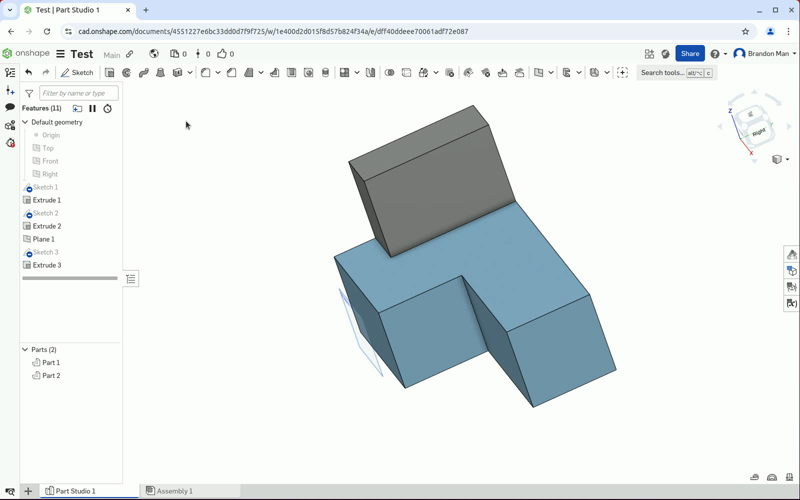
key(down, 2)
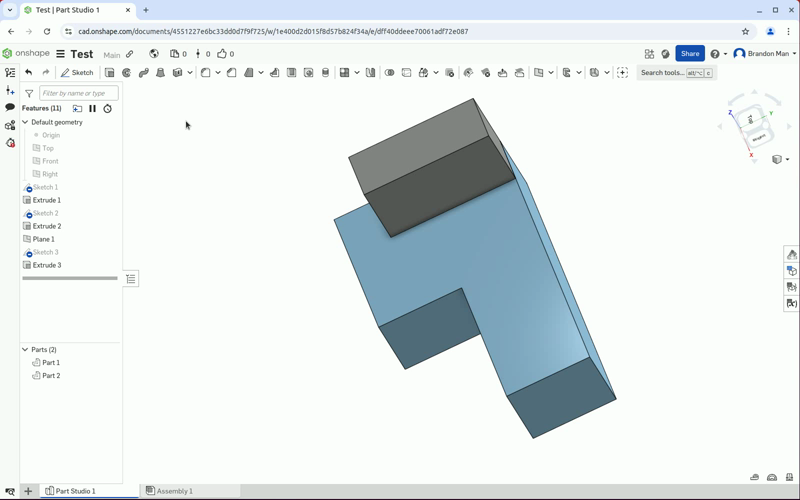
key(up, 2)
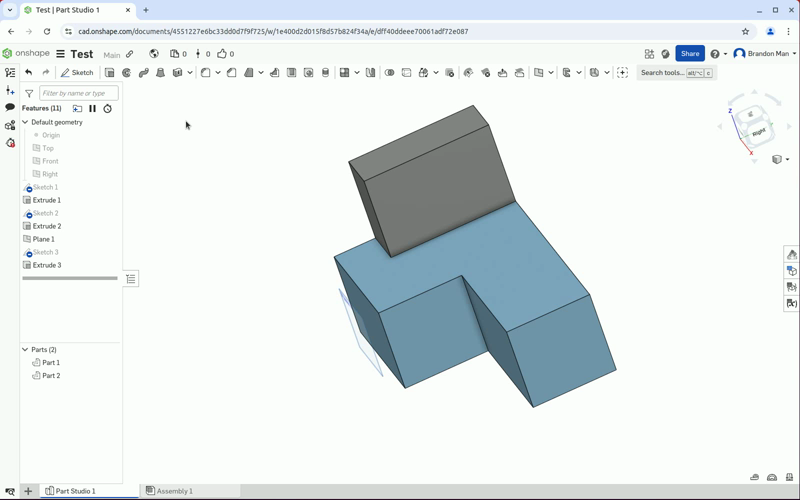
key(right, 2)
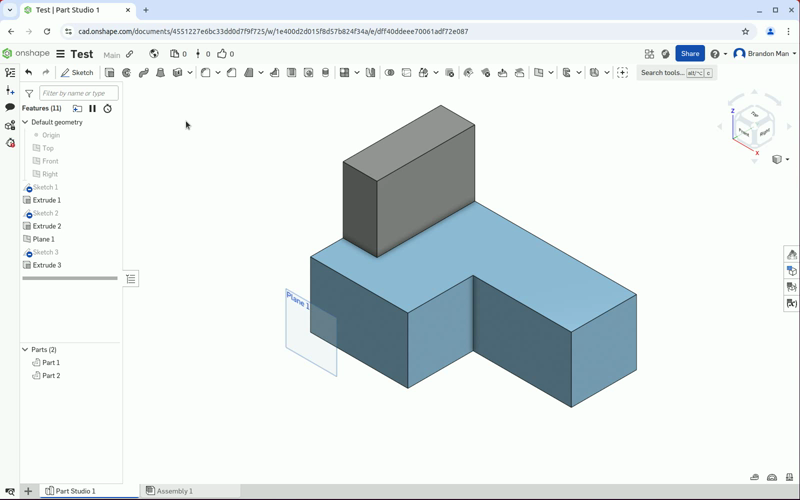
mouse_move(73, 189)
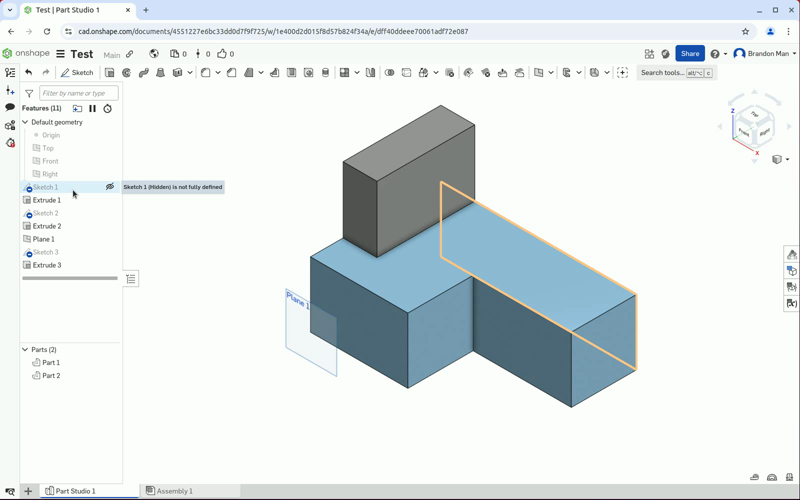
click(73, 189)